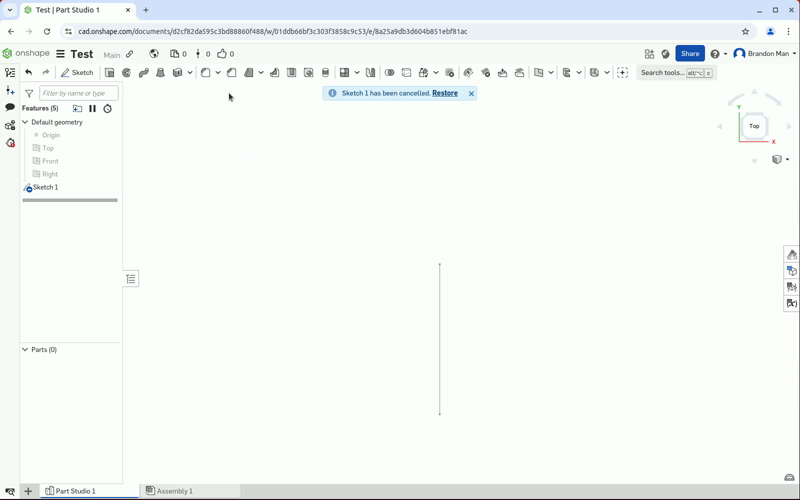
key(shift+h)
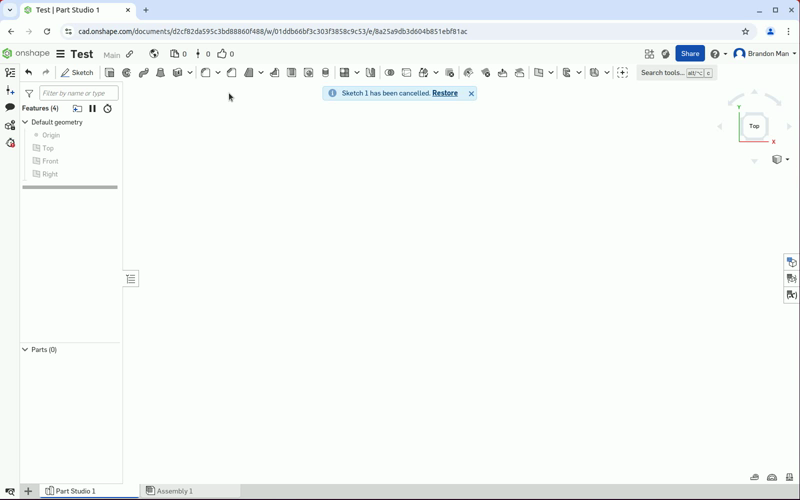
mouse_move(73, 352)
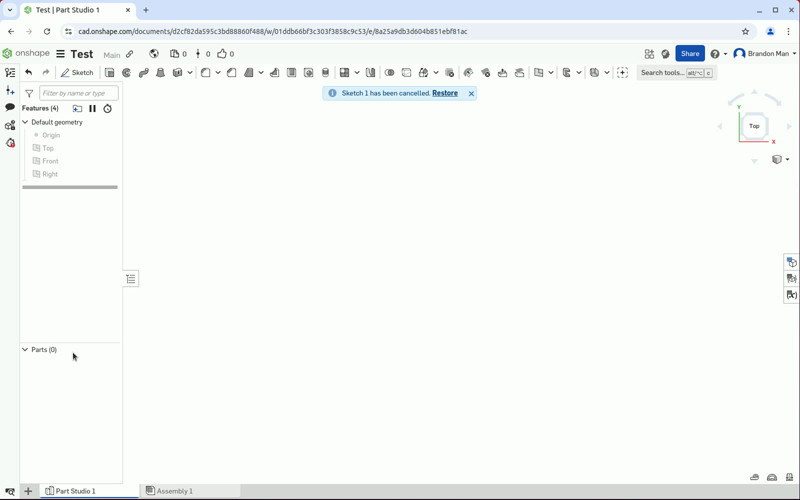
key(y)
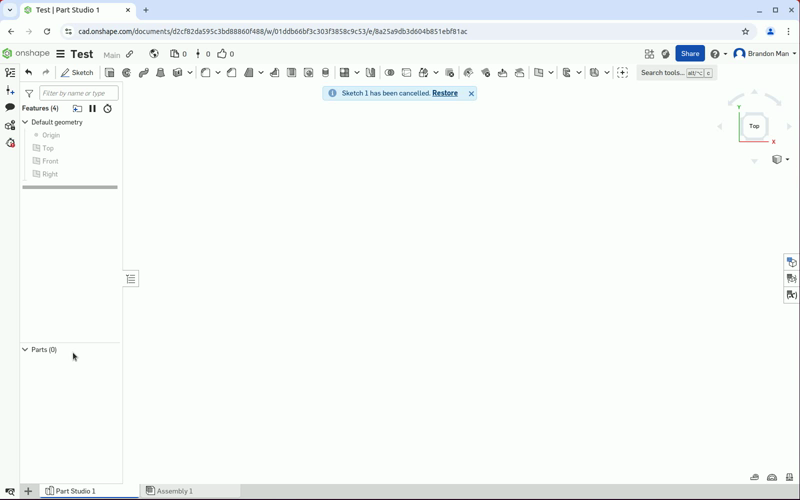
key(shift+p)
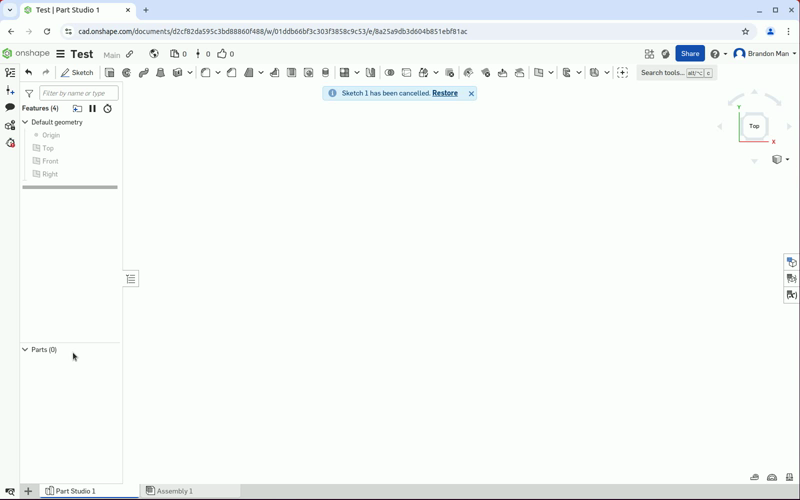
key(space)
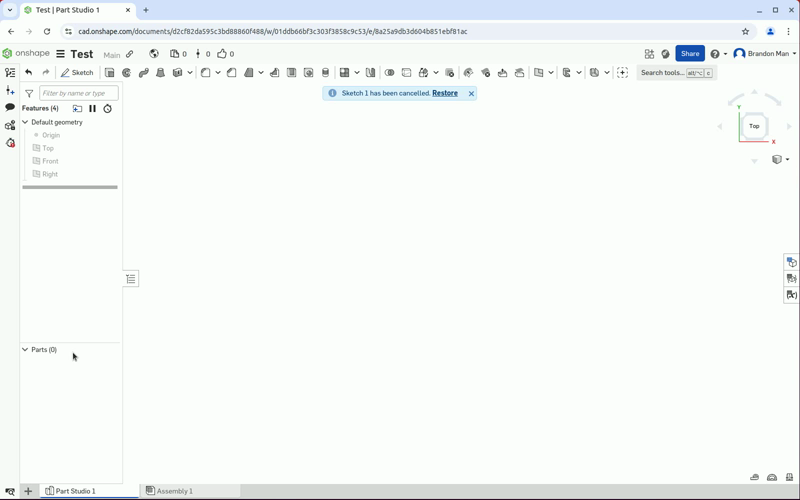
key_down(shift)
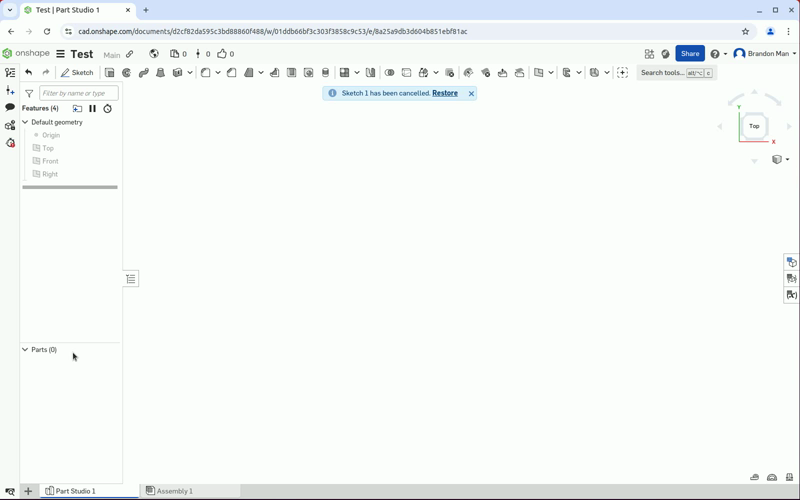
key(up)
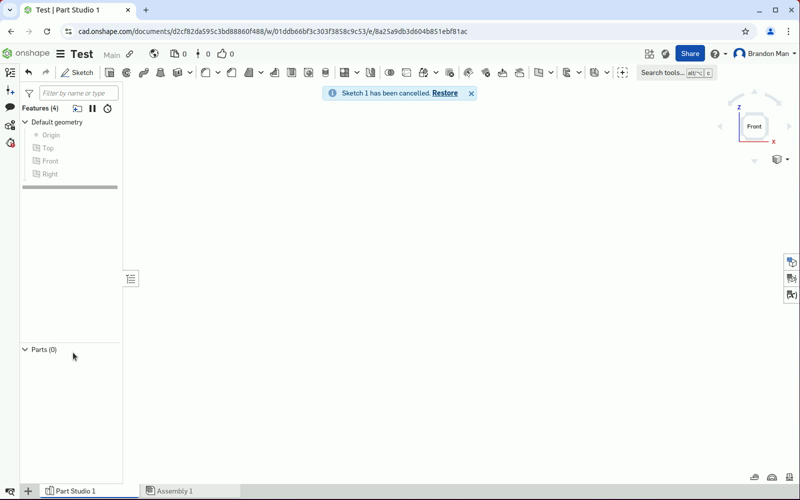
key_up(shift)
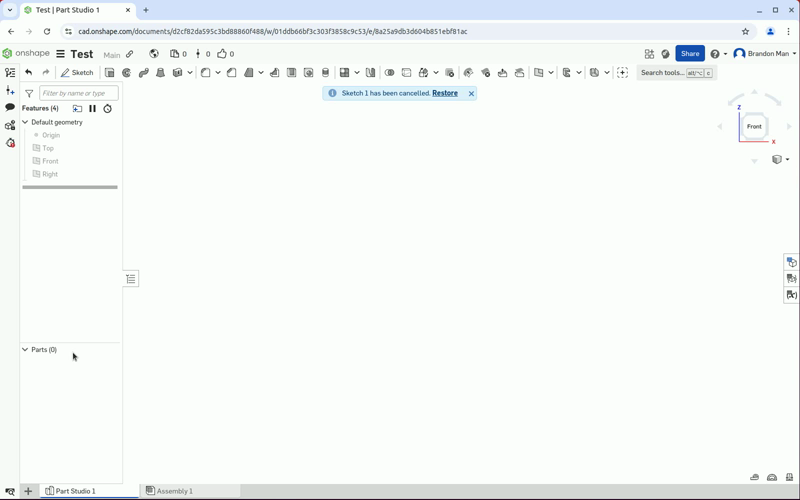
mouse_move(73, 352)
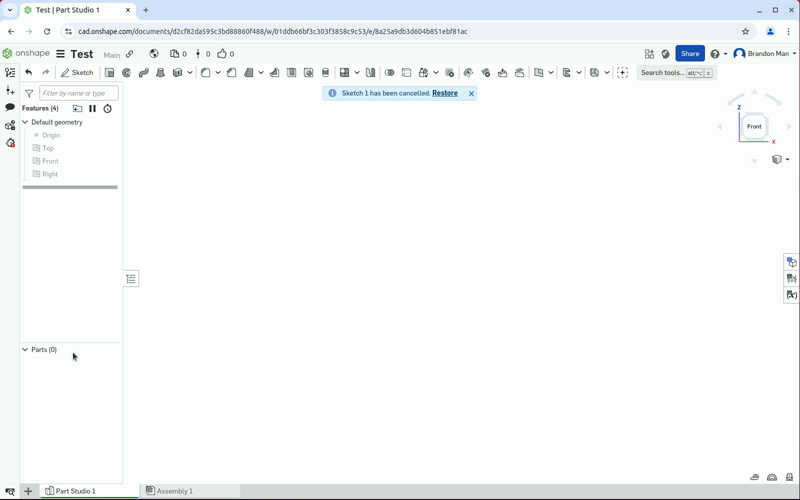
key(shift+y)
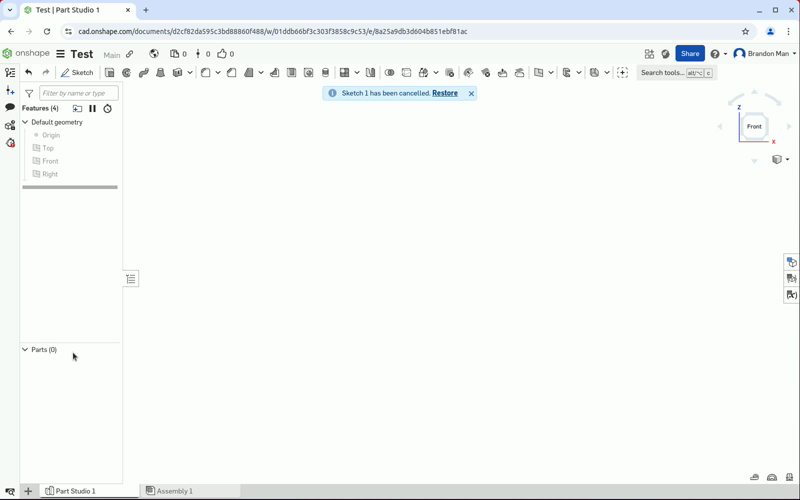
key(shift+s)
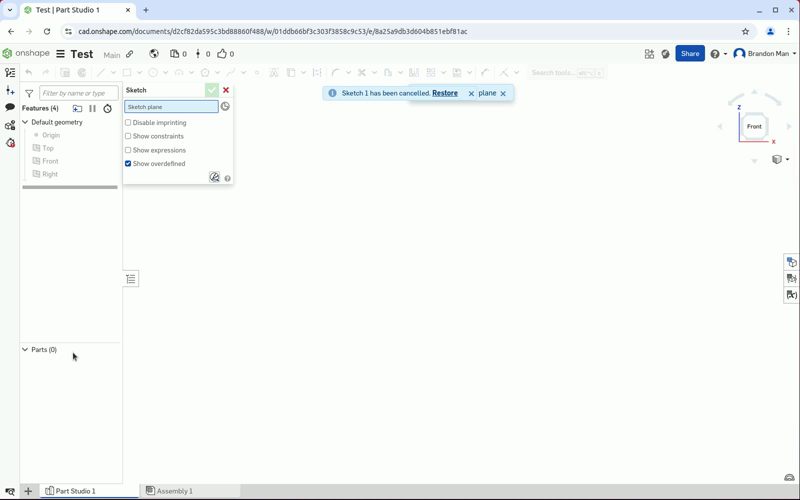
mouse_move(73, 163)
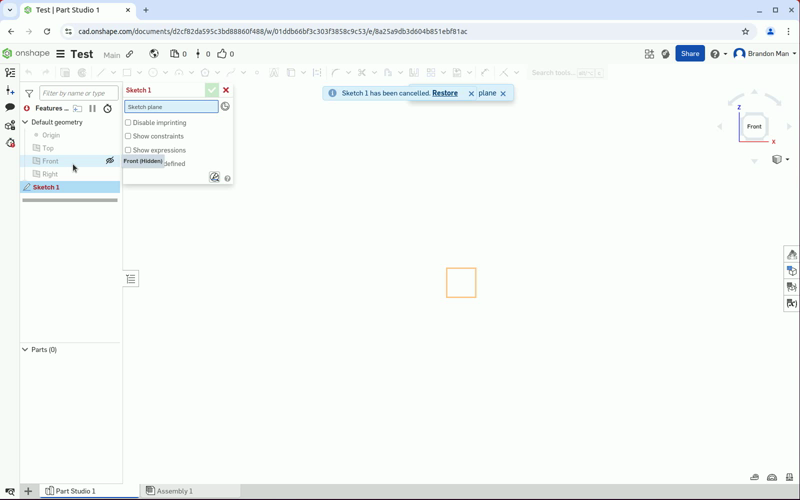
click(73, 163)
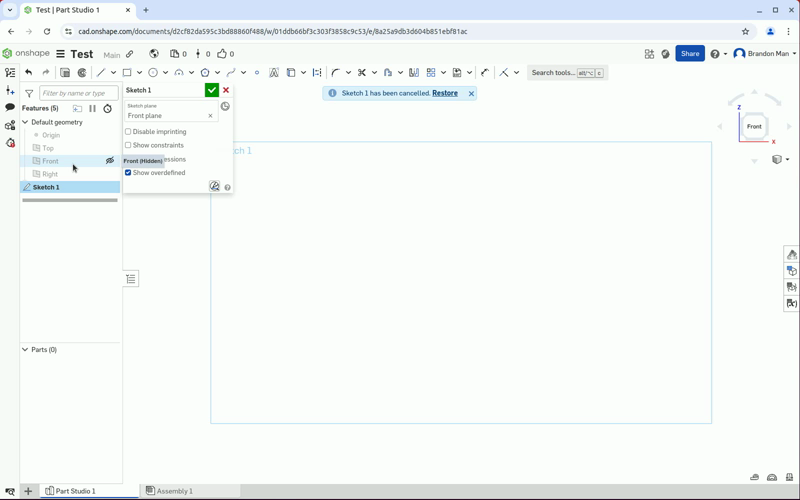
mouse_move(73, 352)
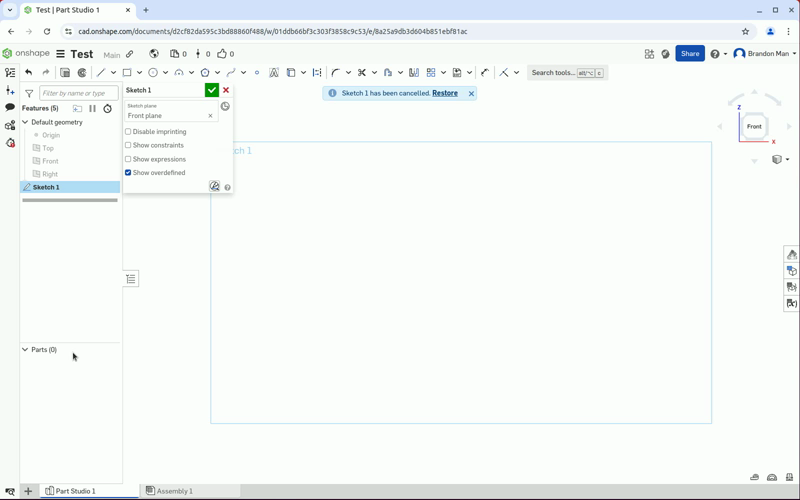
key(y)
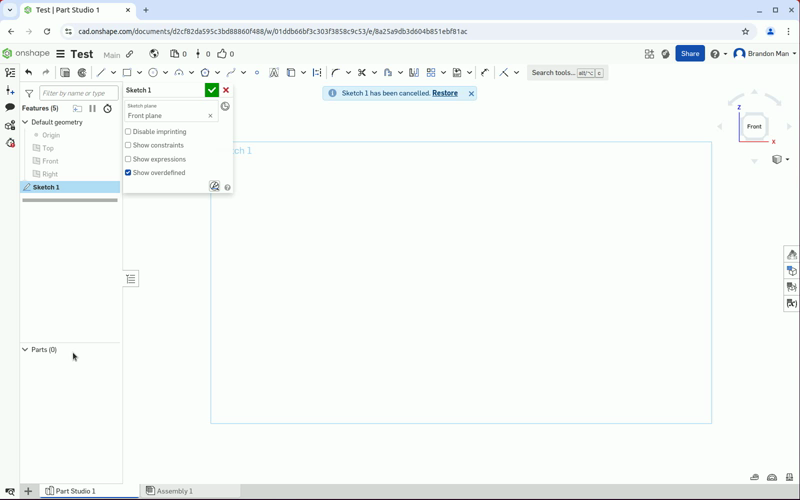
key(c)
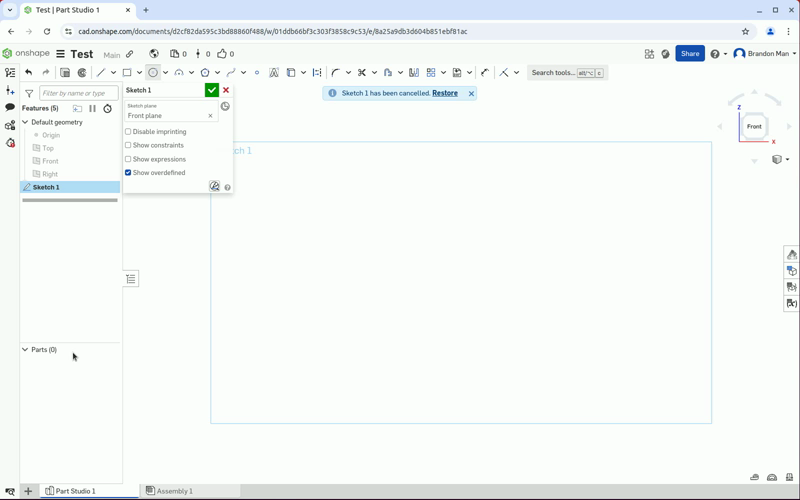
key_down(shift)
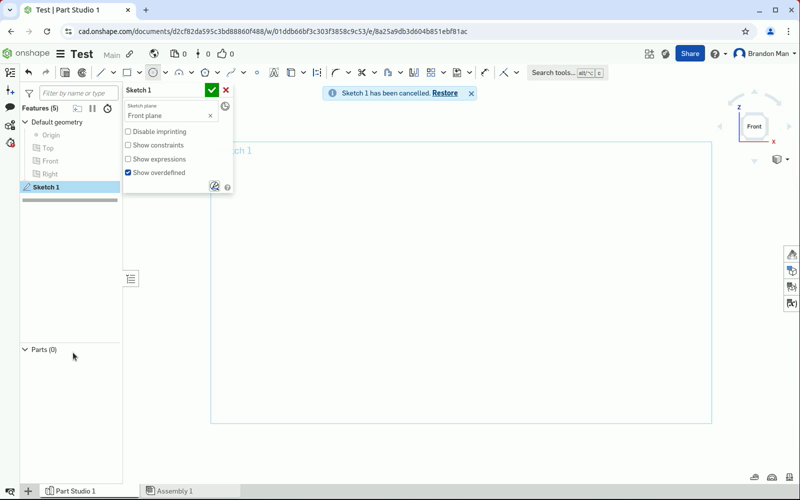
mouse_move(460, 282)
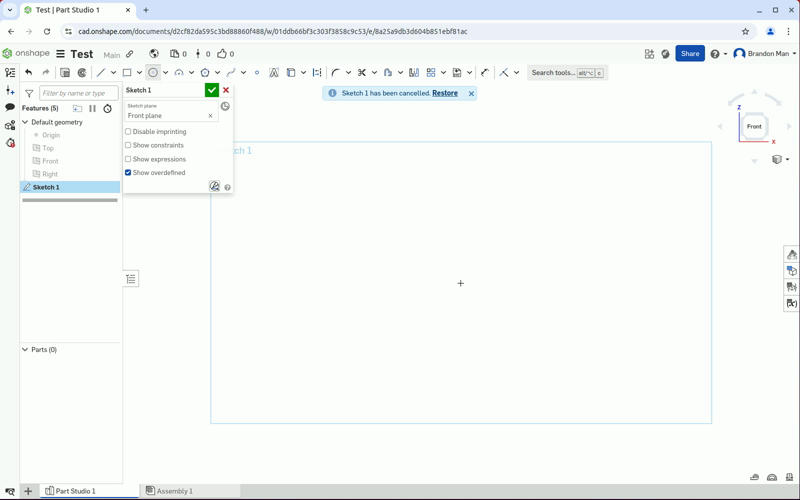
click(460, 282)
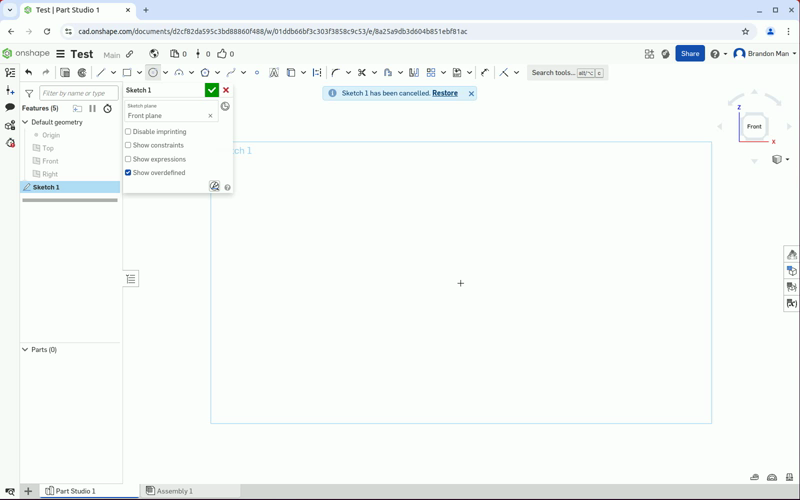
key_up(shift)
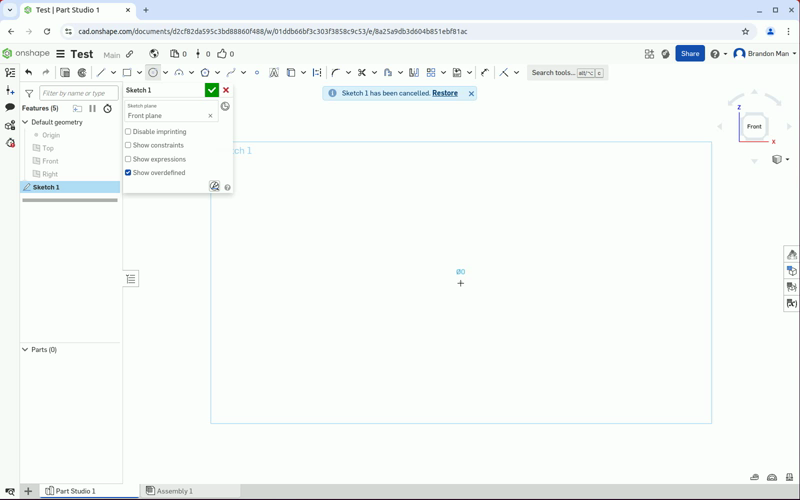
mouse_move(505, 282)
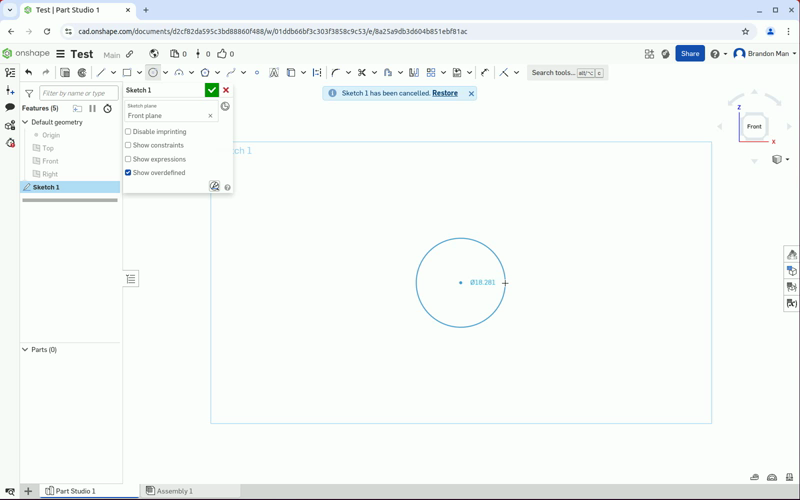
click(505, 282)
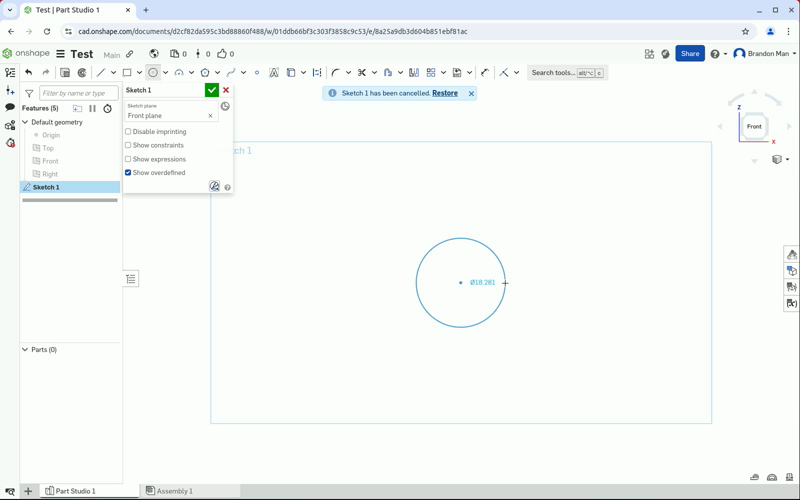
key(esc)
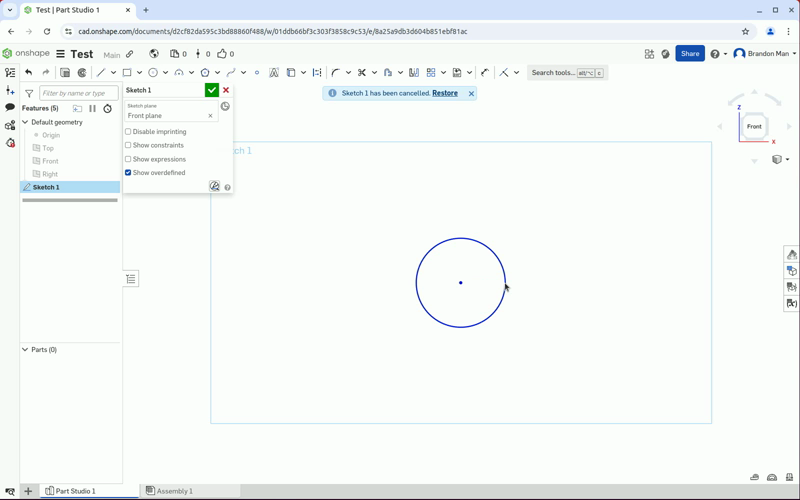
key(c)
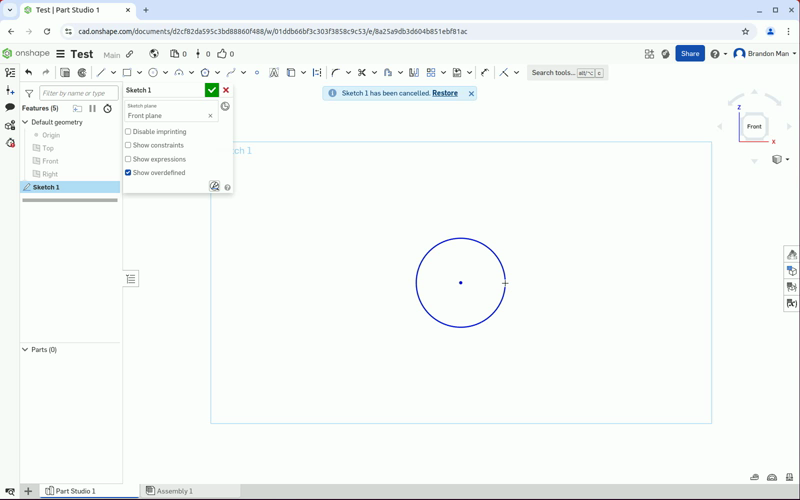
key_down(shift)
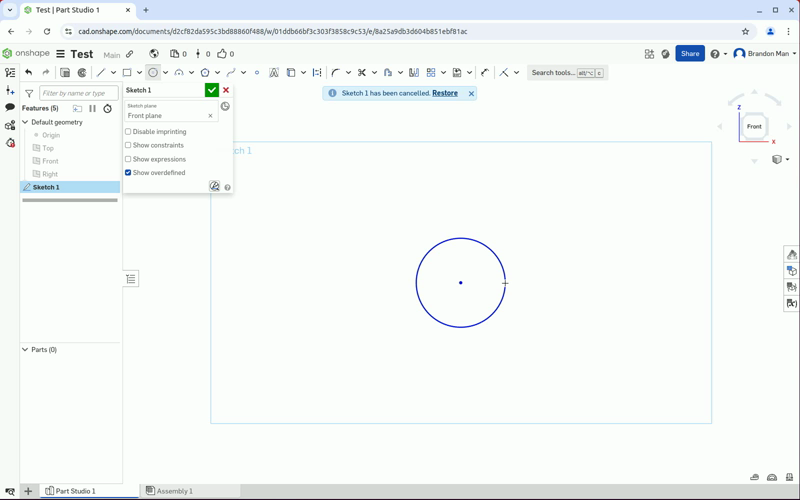
mouse_move(460, 282)
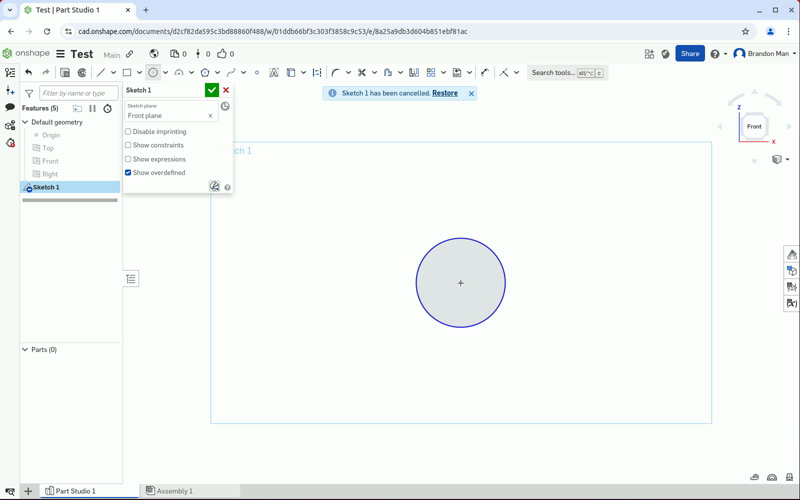
click(460, 282)
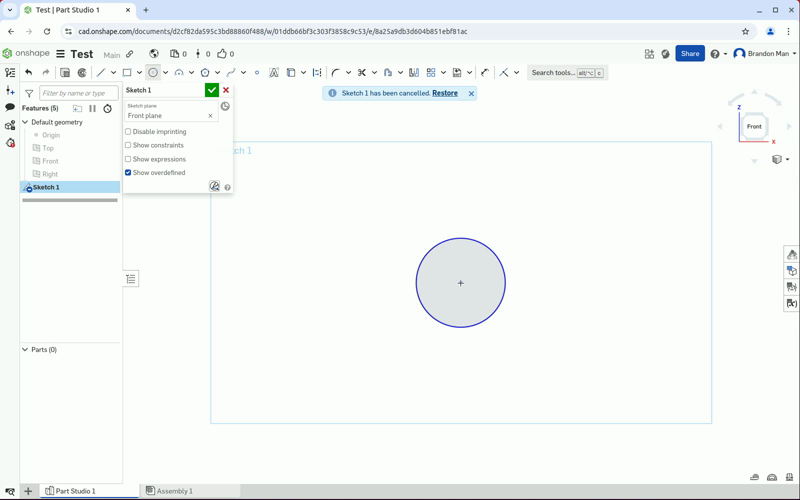
key_up(shift)
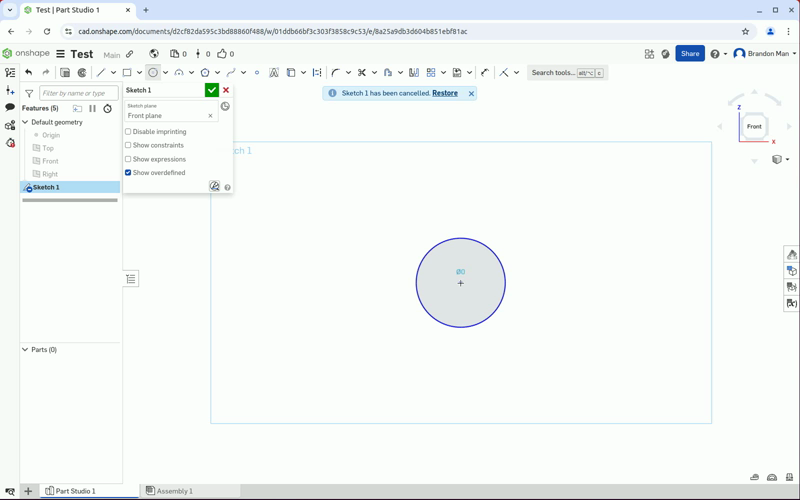
mouse_move(478, 282)
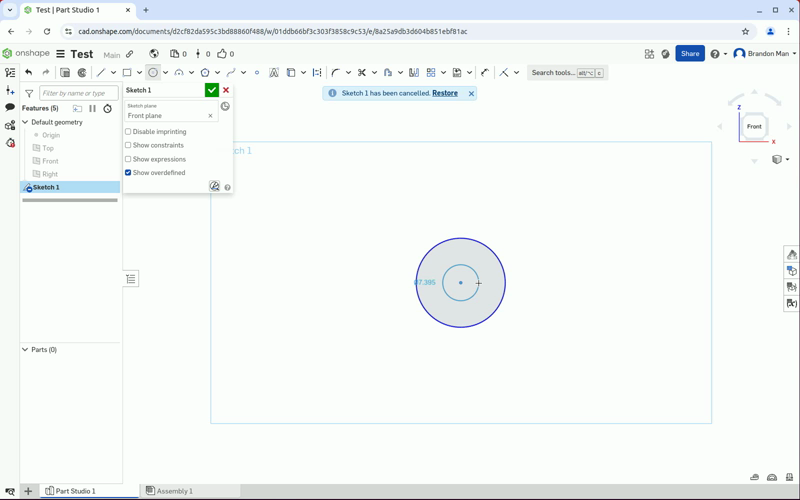
click(478, 282)
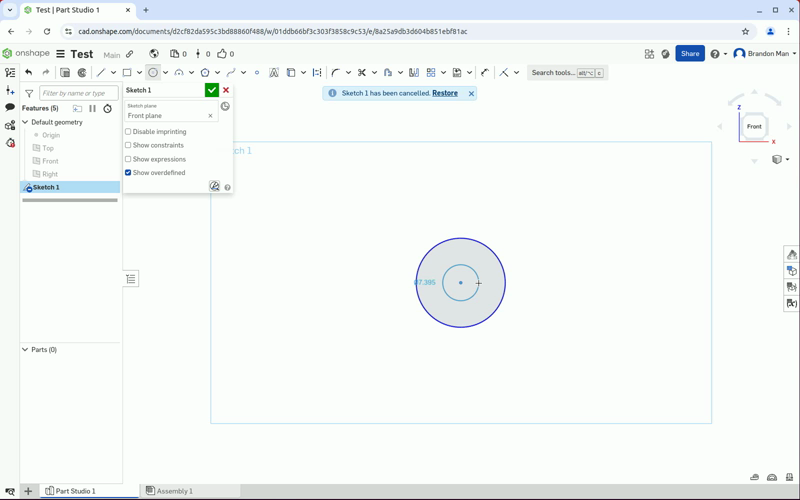
key(esc)
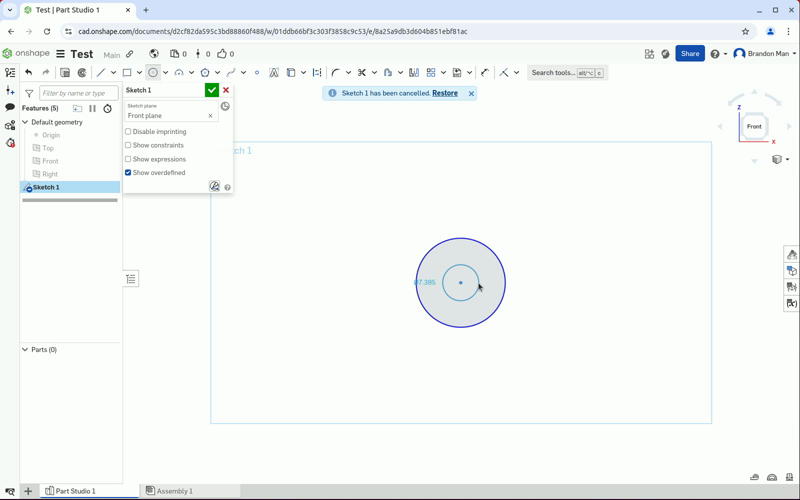
mouse_move(430, 272)
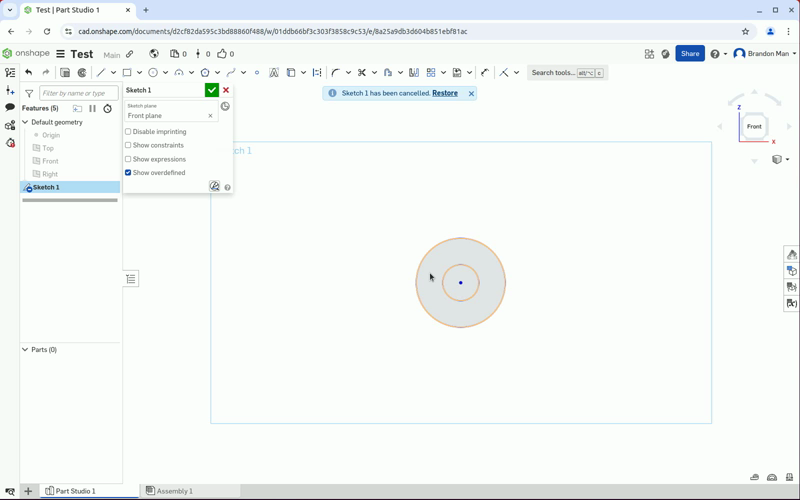
click(430, 272)
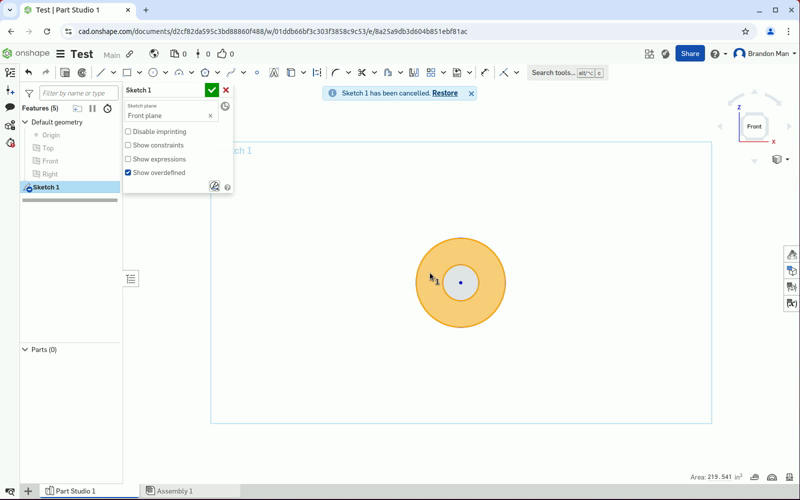
mouse_move(73, 352)
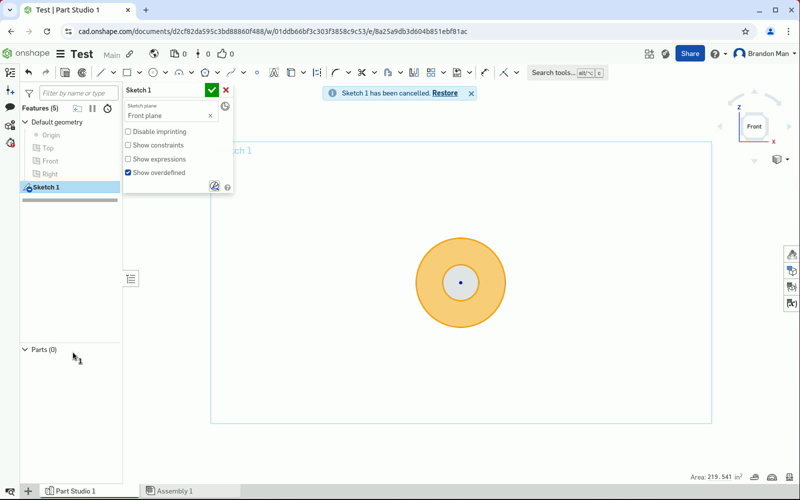
key(shift+y)
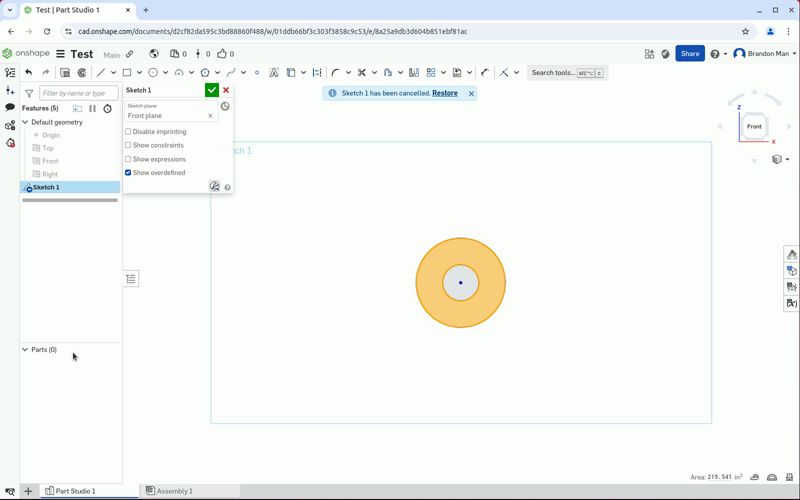
key(shift+e)
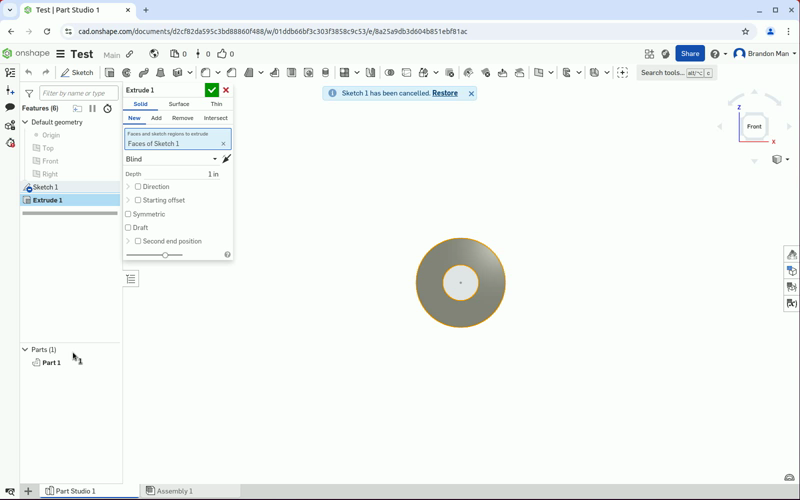
mouse_move(143, 106)
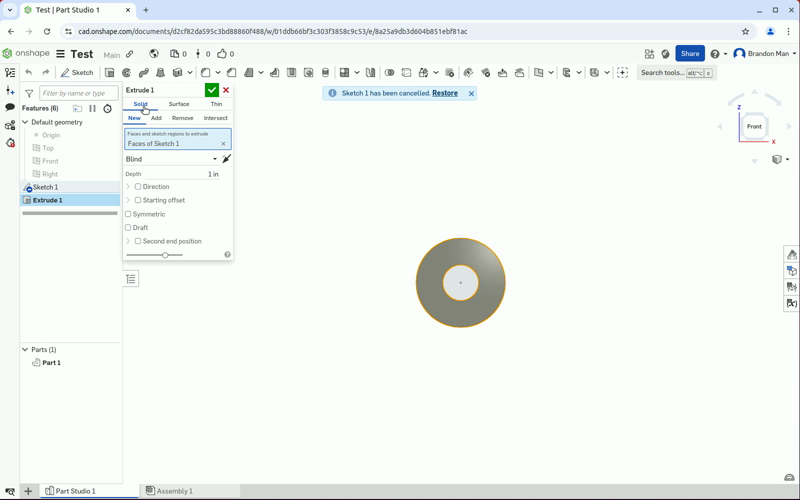
click(143, 106)
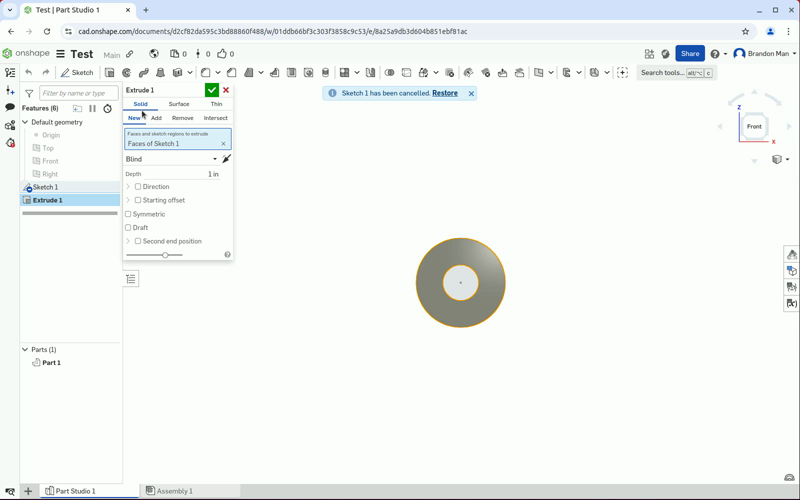
mouse_move(137, 120)
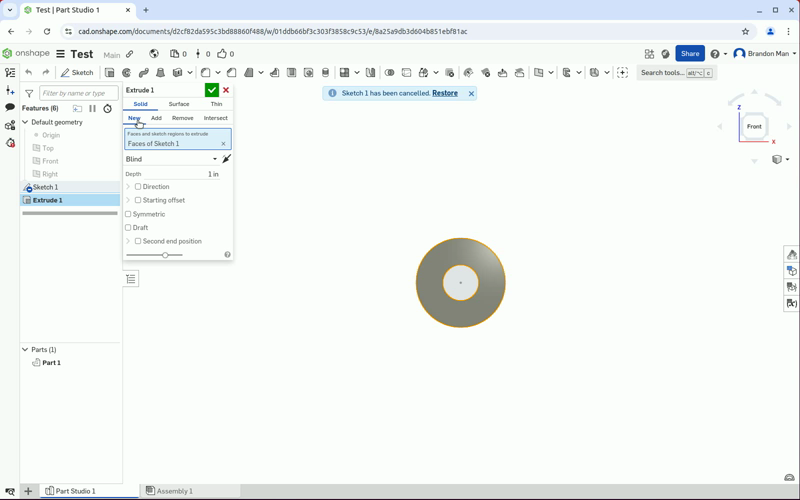
click(137, 120)
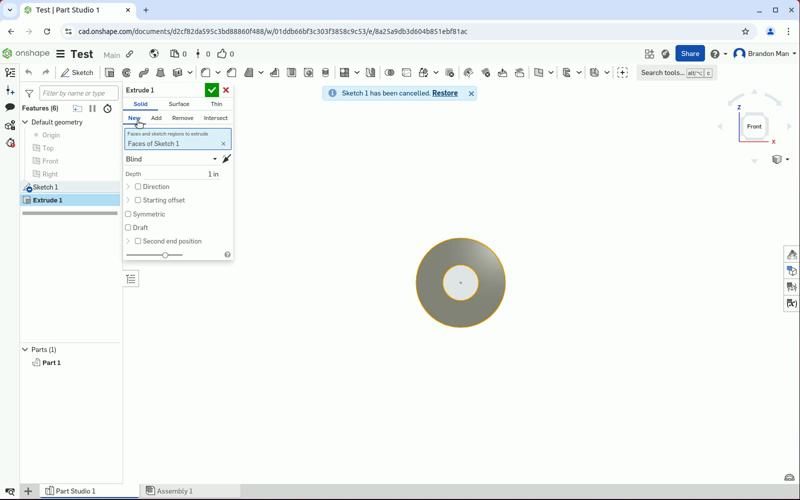
key(tab, 4)
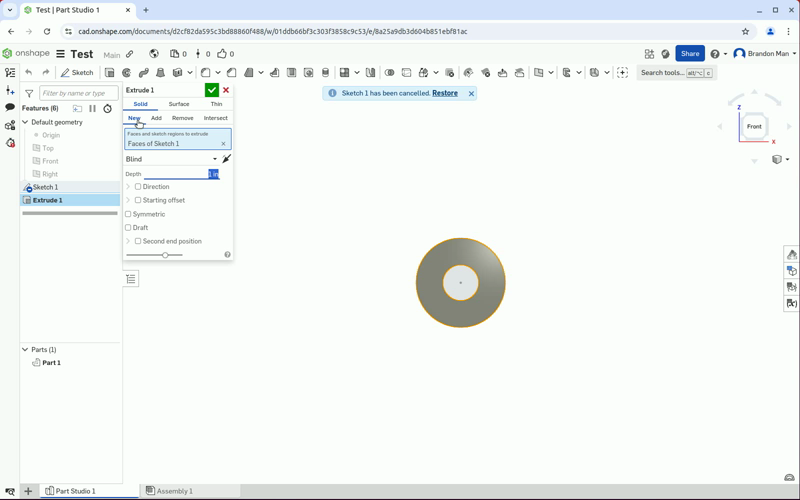
text(3.611)
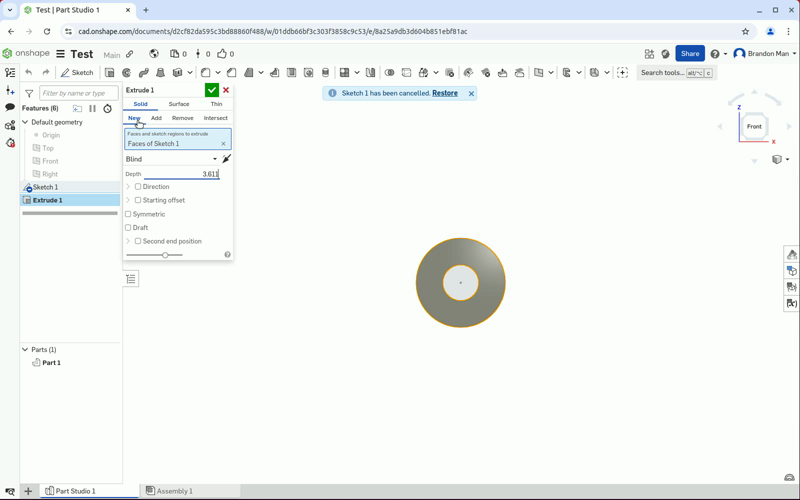
key(enter)
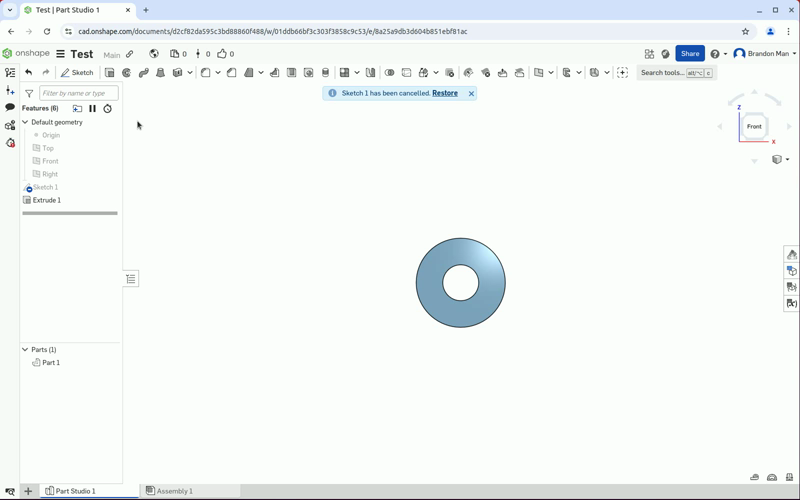
key(shift+h)
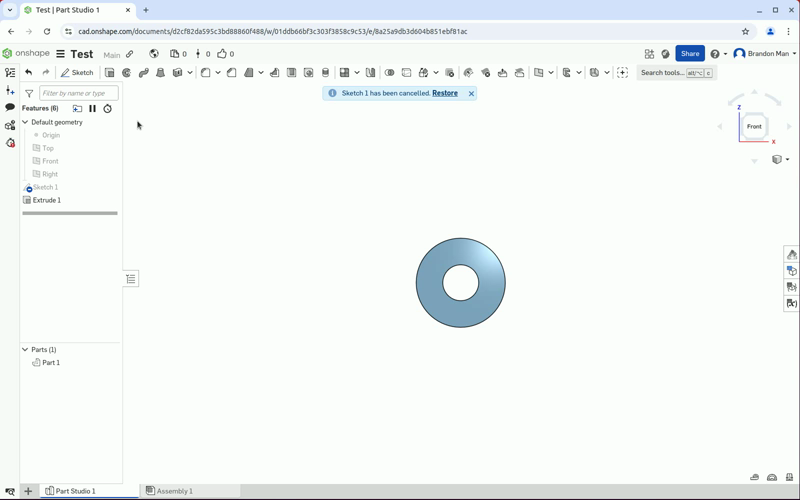
key(shift+h)
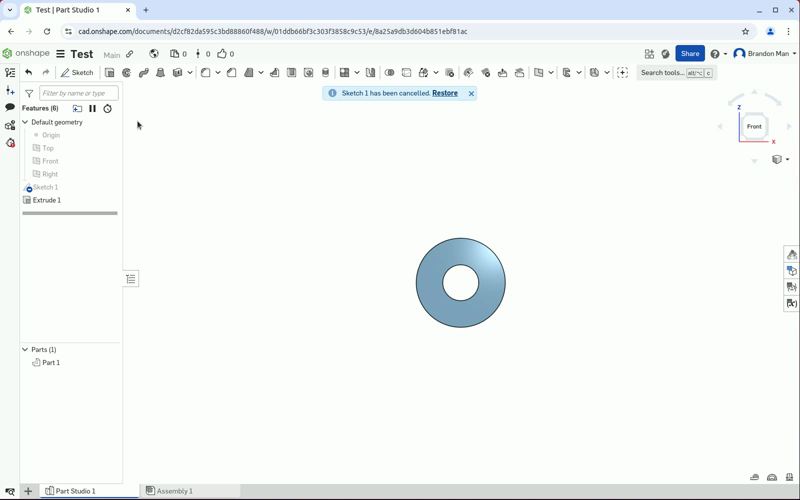
mouse_move(73, 189)
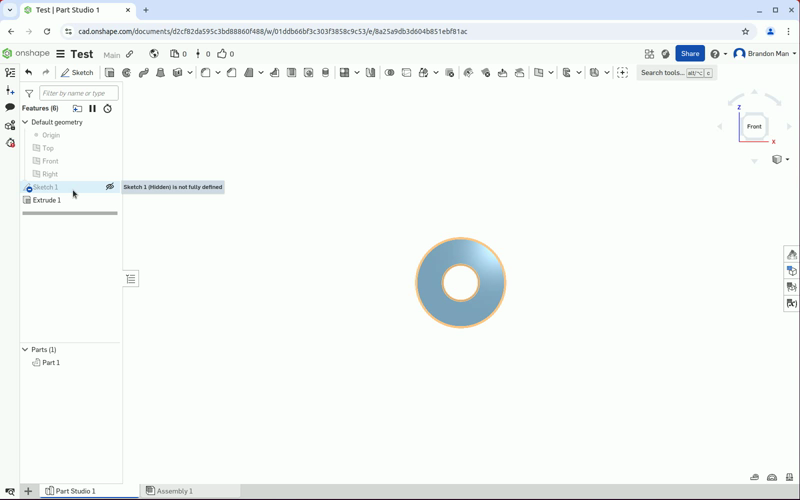
click(73, 189)
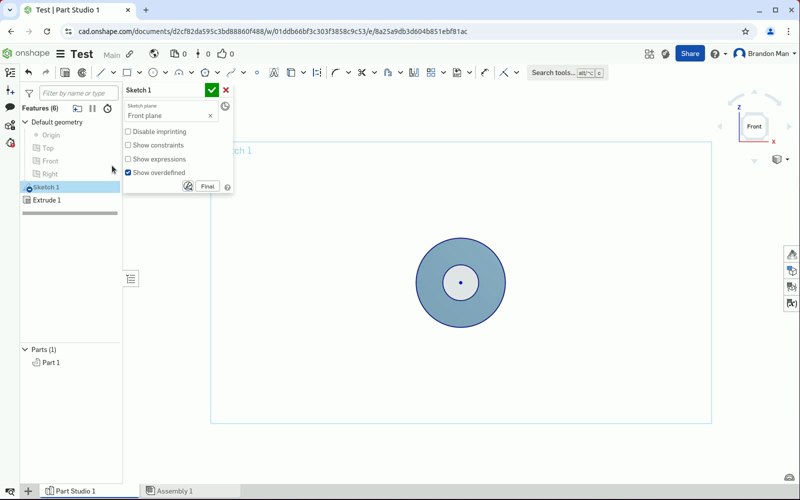
mouse_move(229, 92)
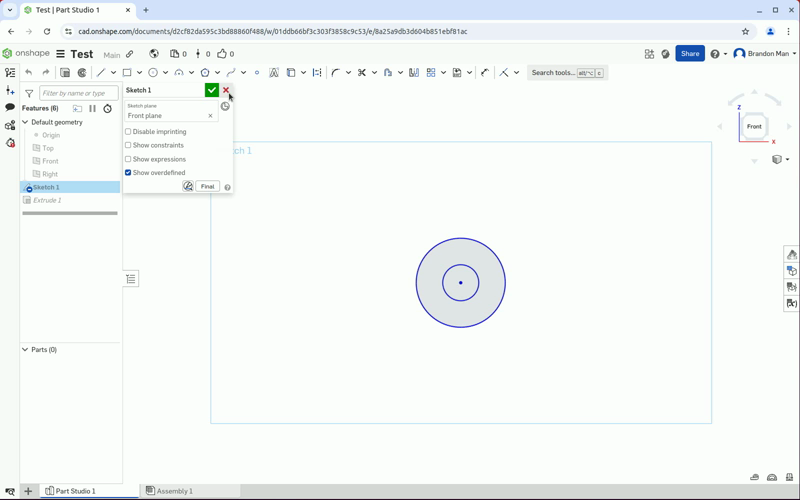
click(229, 92)
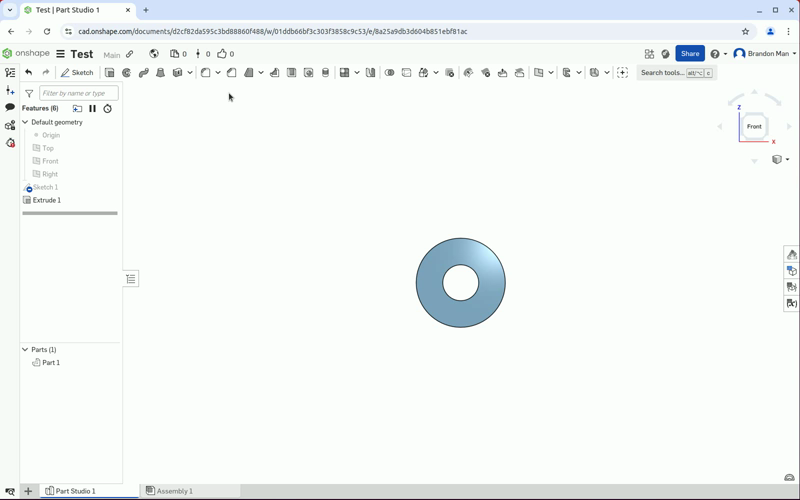
mouse_move(541, 75)
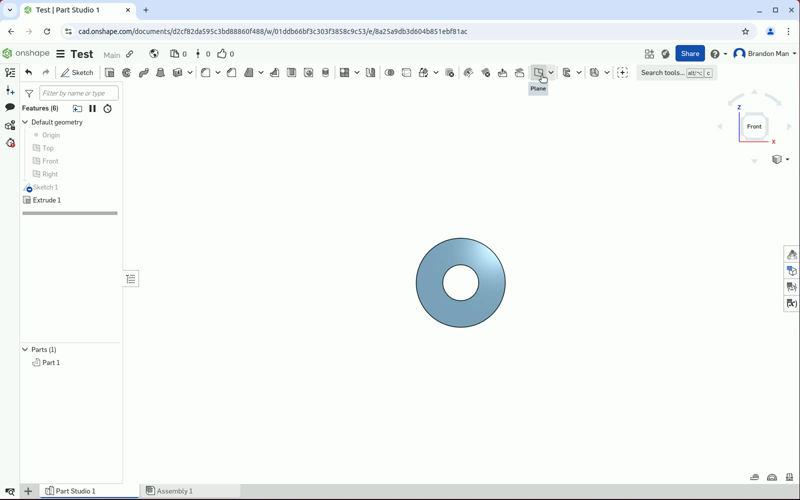
click(541, 75)
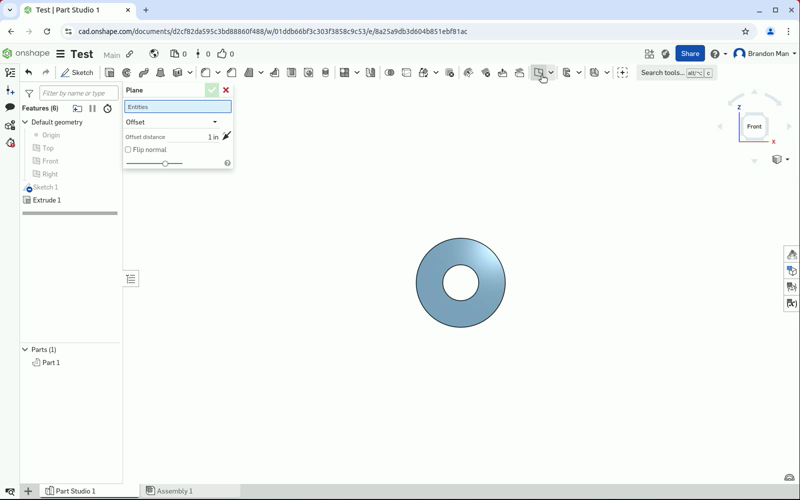
mouse_move(73, 163)
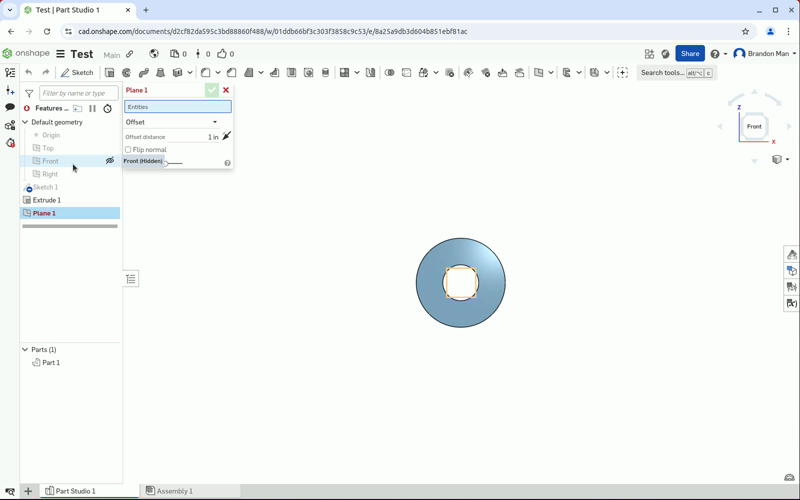
click(73, 163)
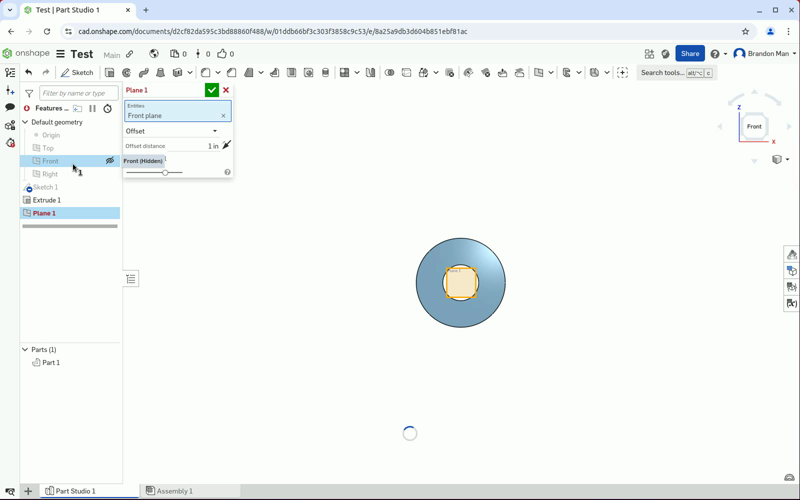
key(tab, 2)
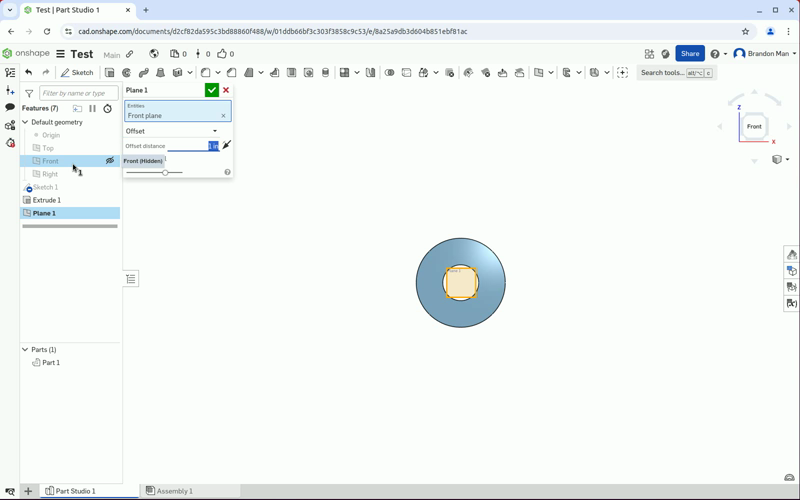
text(3.605)
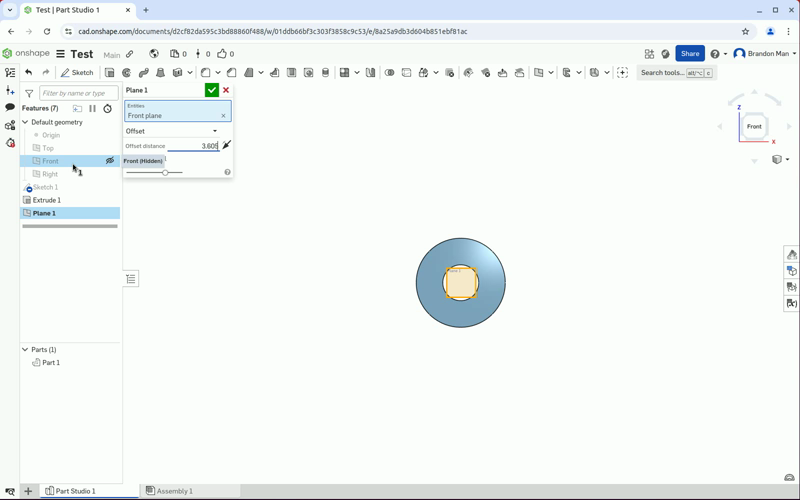
key(enter, 2)
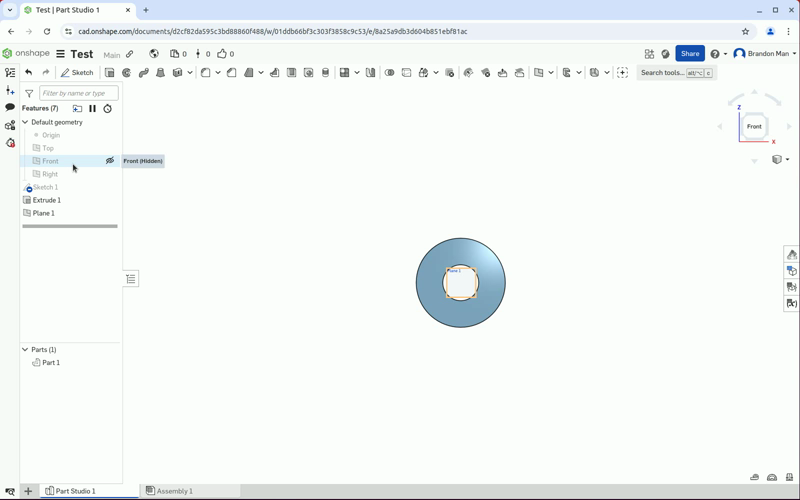
key(shift+s)
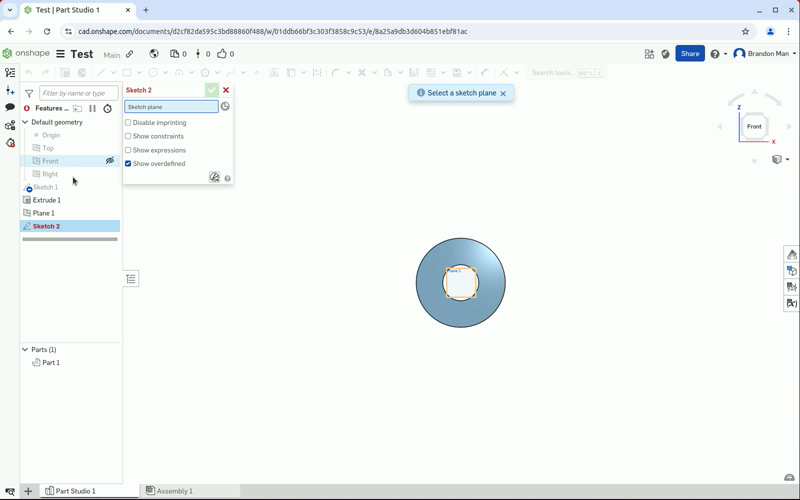
mouse_move(73, 215)
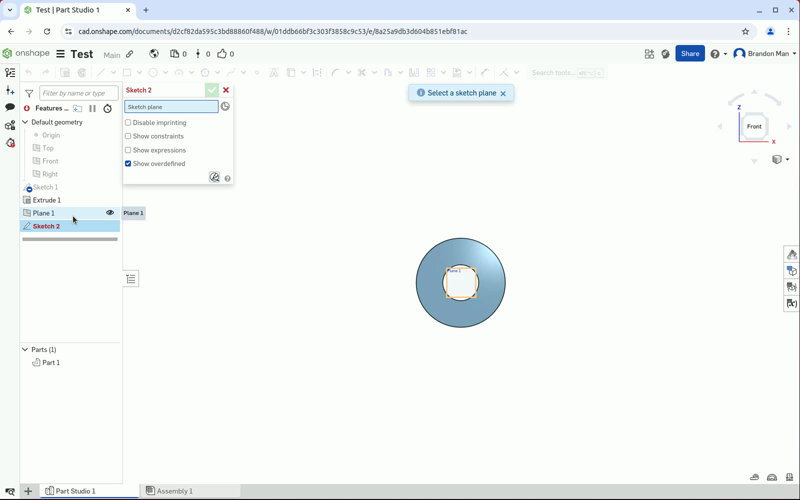
click(73, 215)
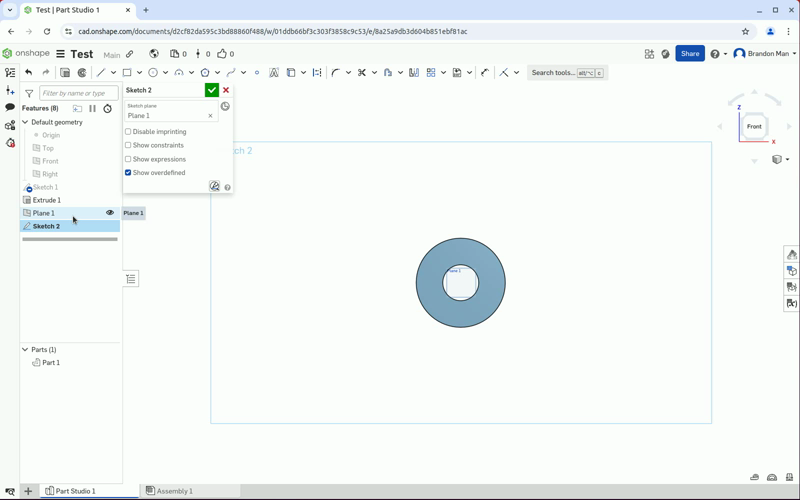
mouse_move(73, 352)
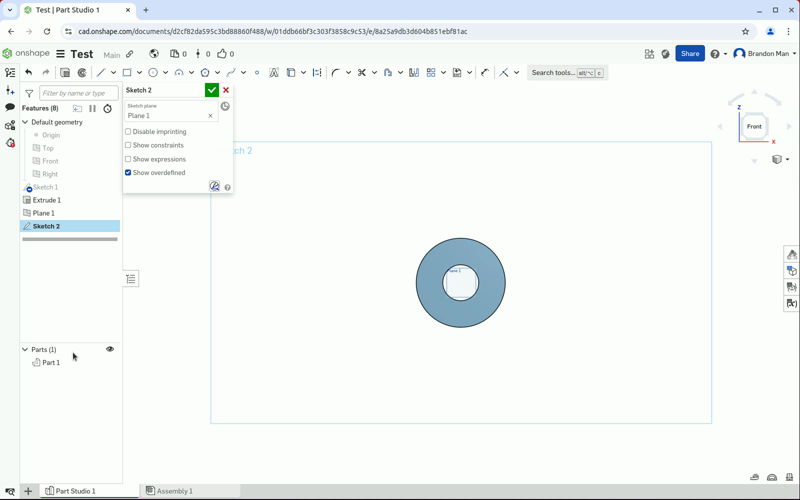
key(y)
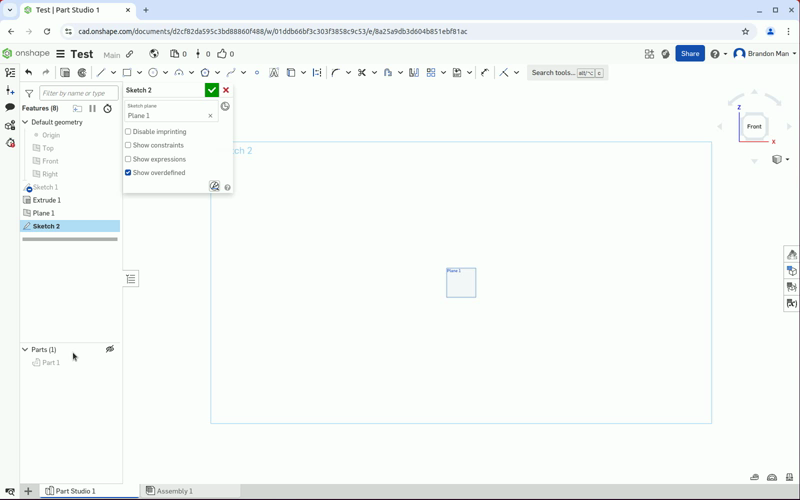
key(c)
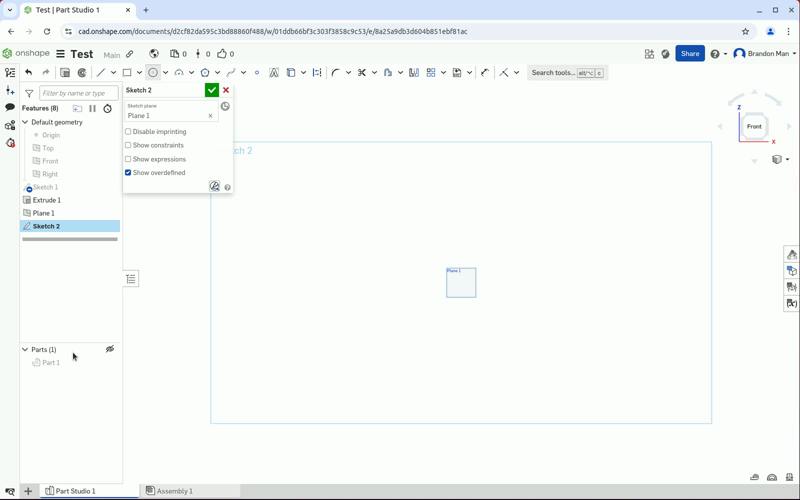
key_down(shift)
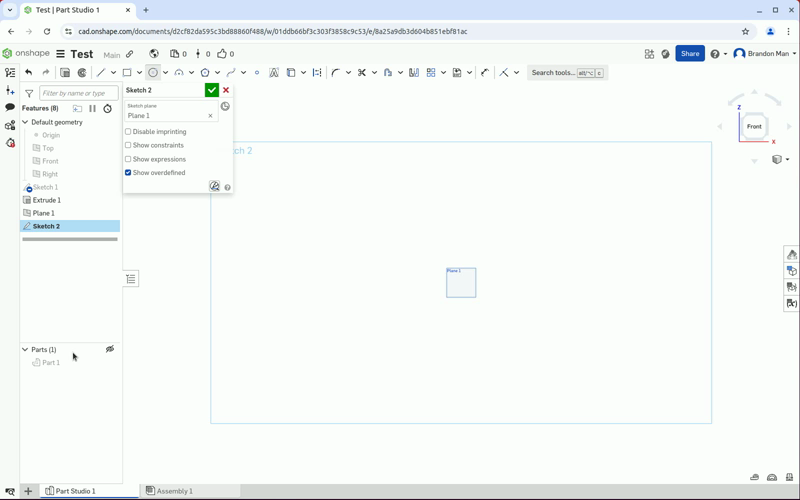
mouse_move(460, 282)
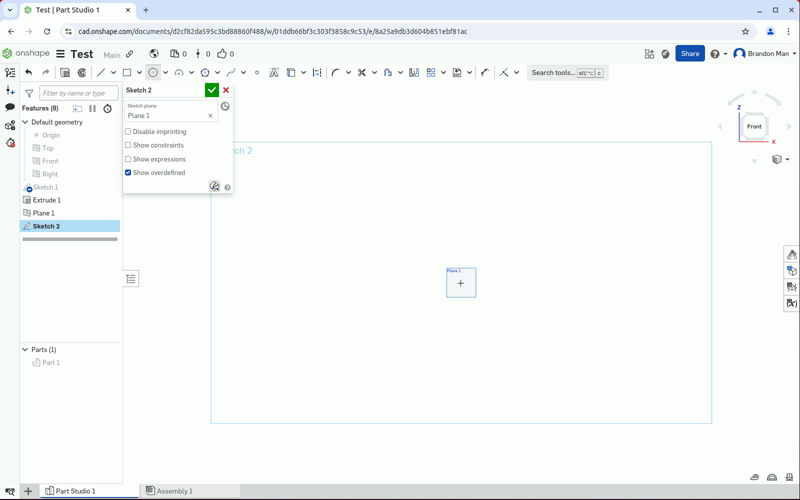
click(460, 282)
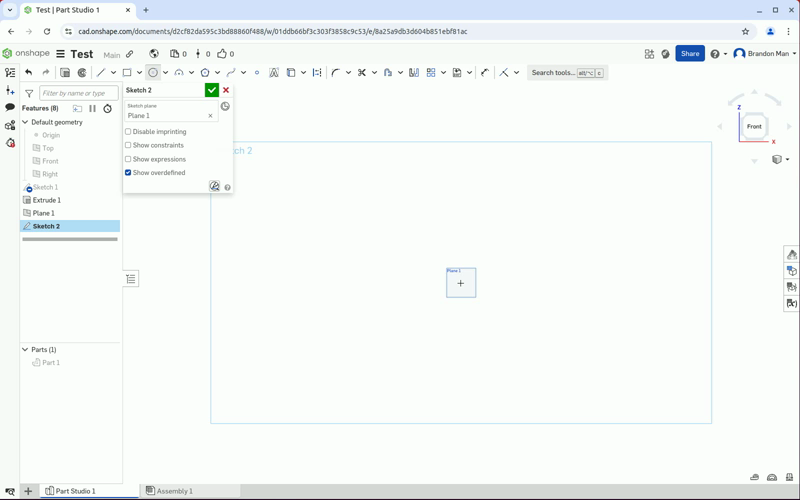
key_up(shift)
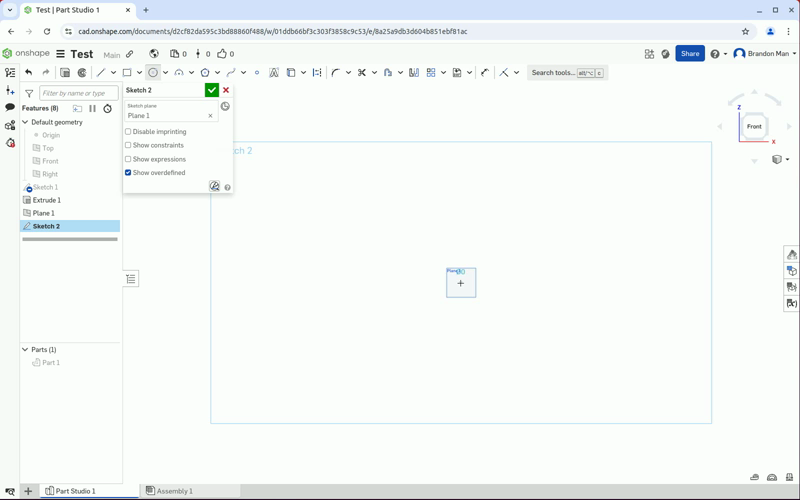
mouse_move(492, 282)
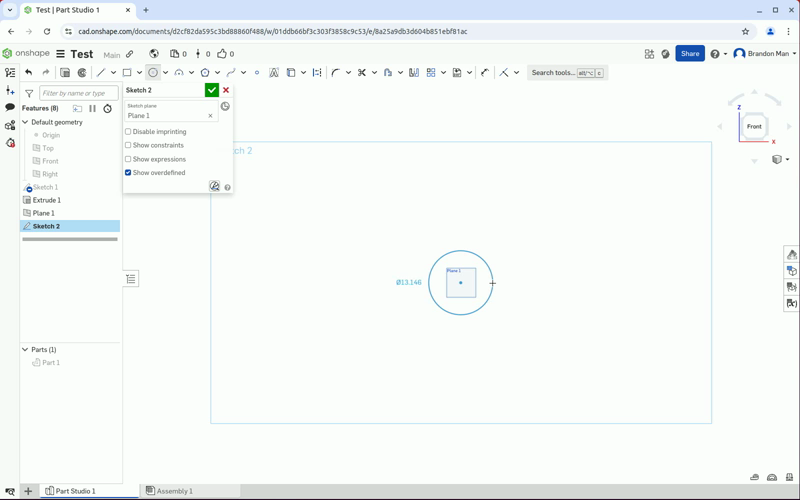
click(492, 282)
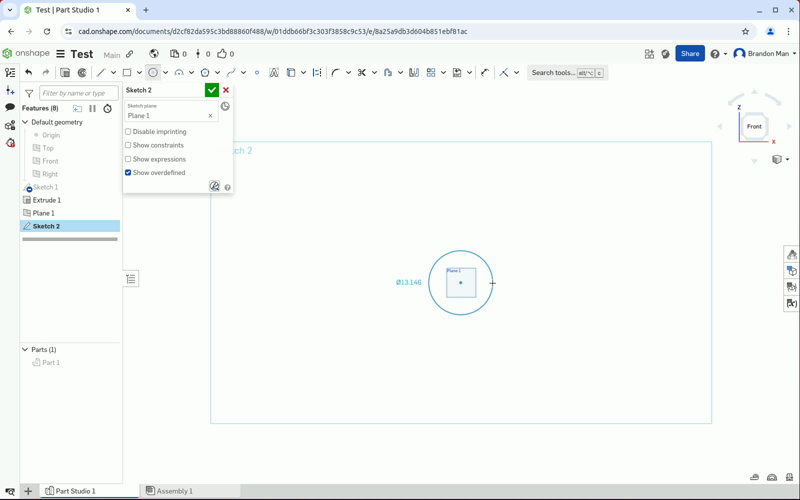
key(esc)
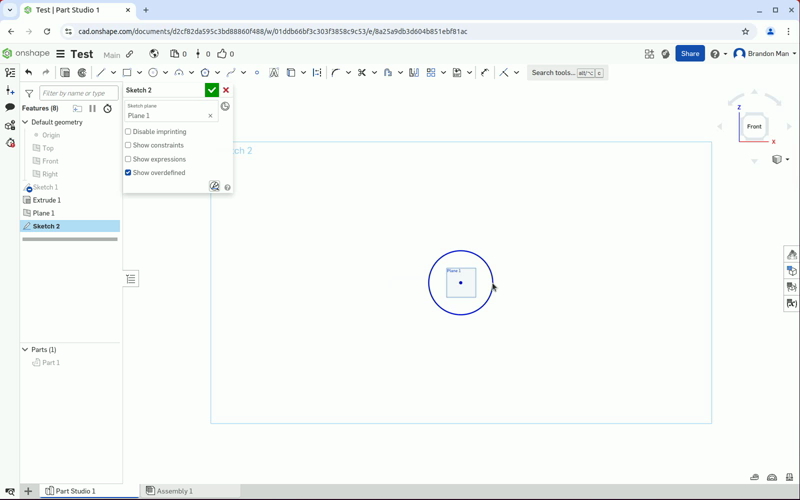
key(c)
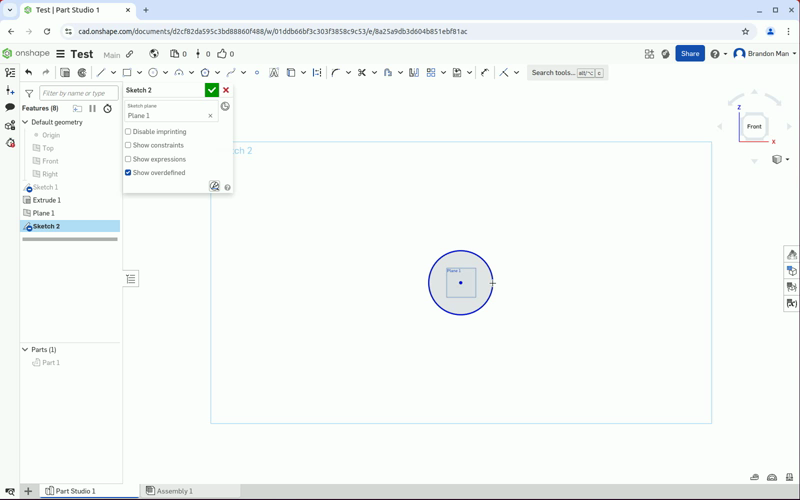
key_down(shift)
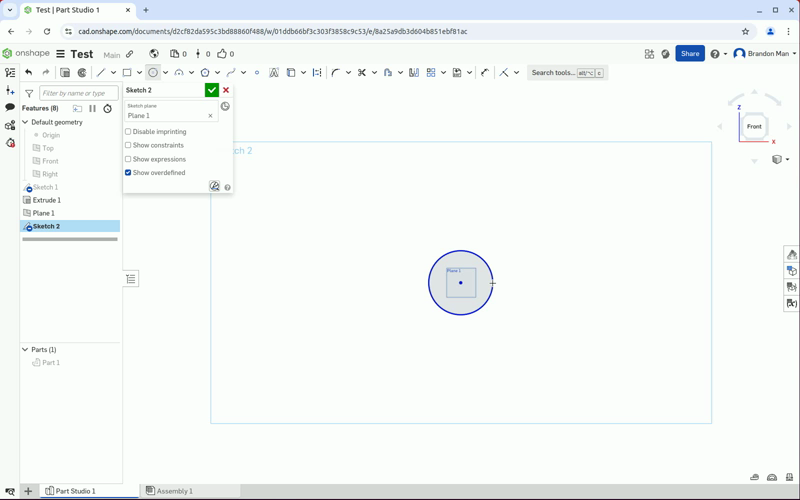
mouse_move(460, 282)
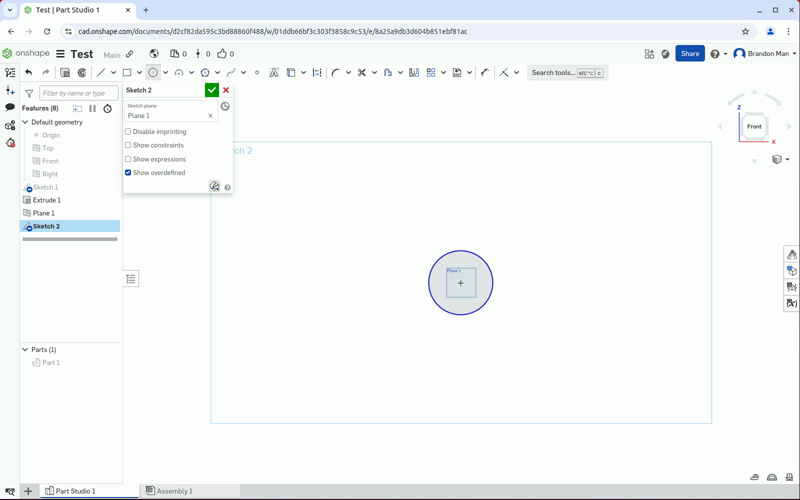
click(460, 282)
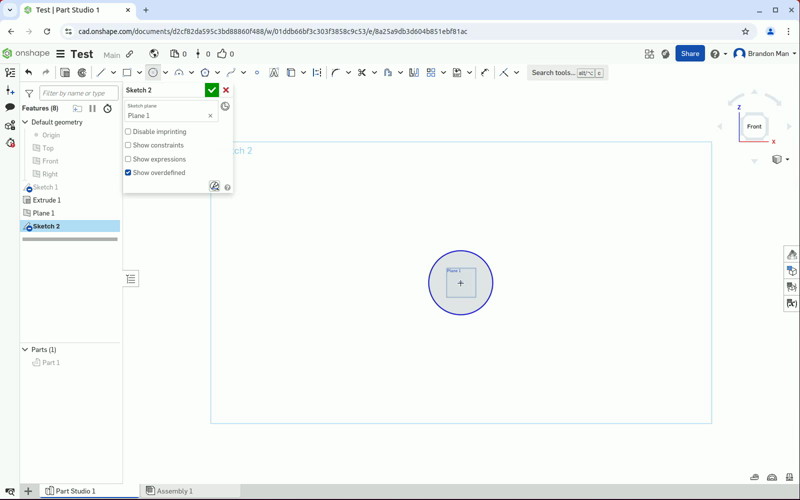
key_up(shift)
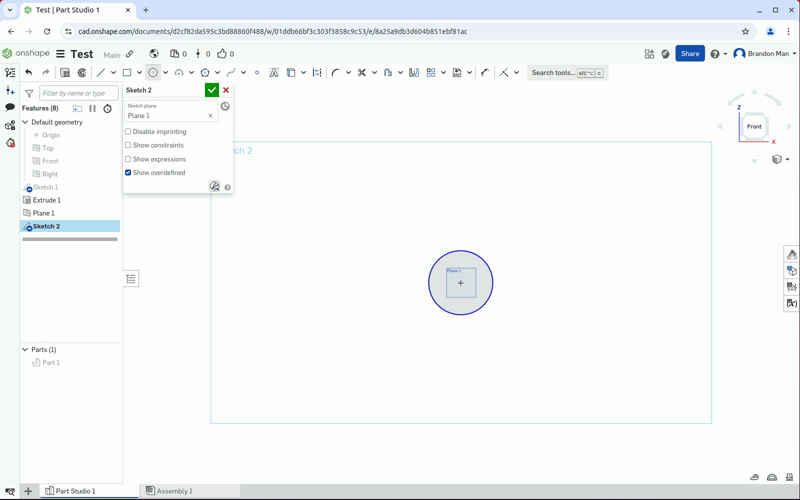
mouse_move(478, 282)
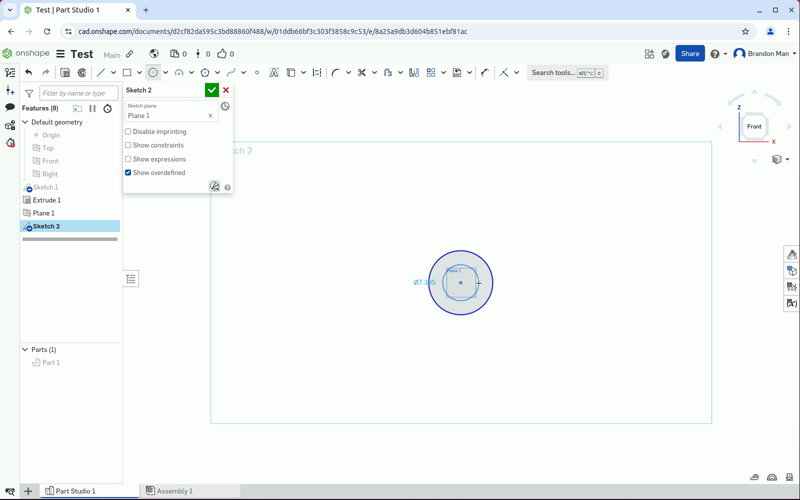
click(478, 282)
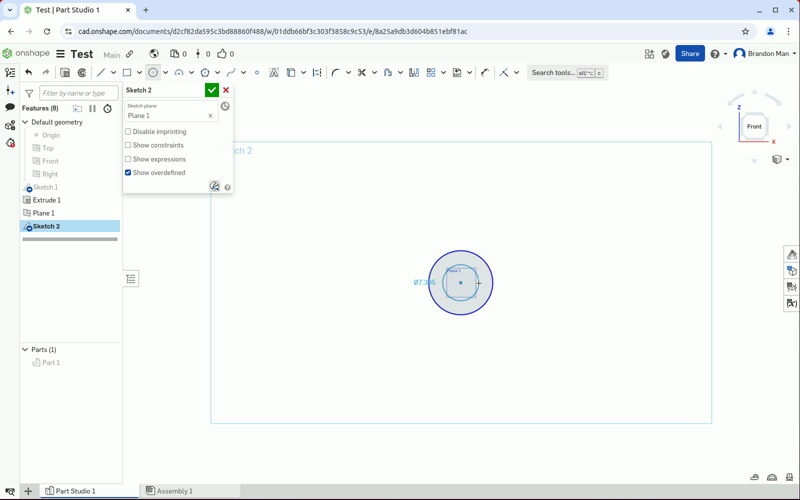
key(esc)
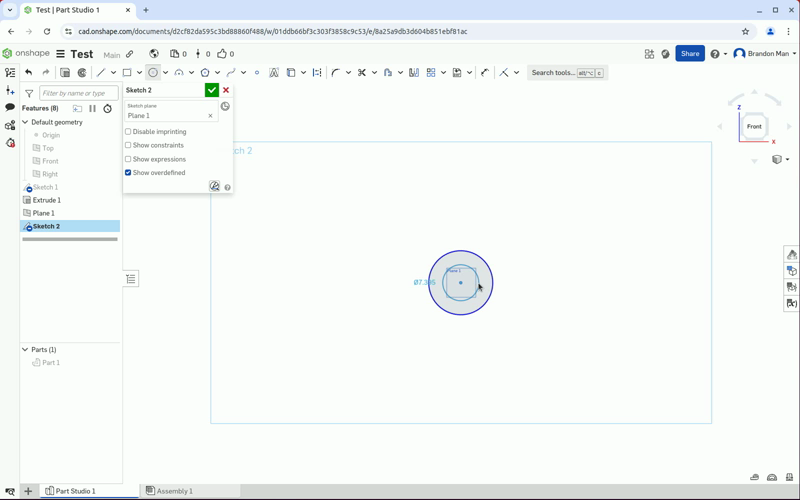
mouse_move(484, 269)
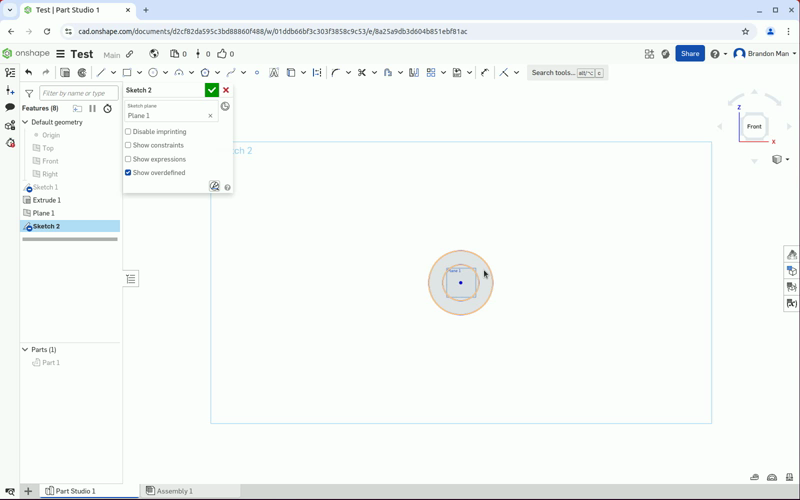
click(484, 269)
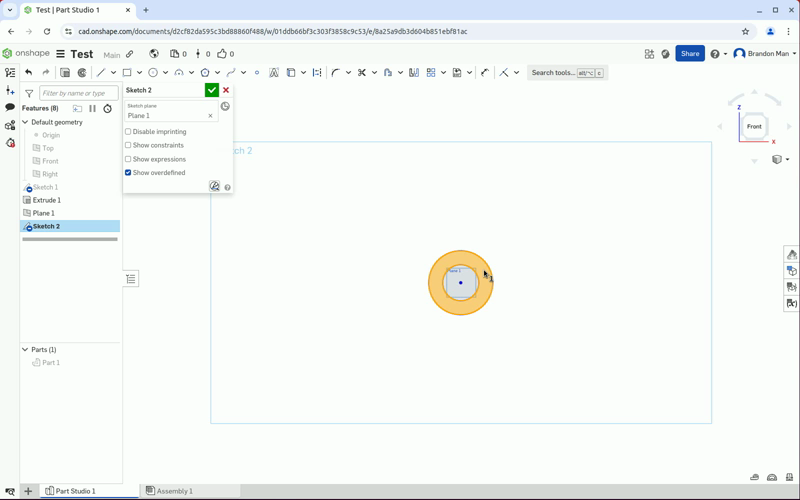
mouse_move(73, 352)
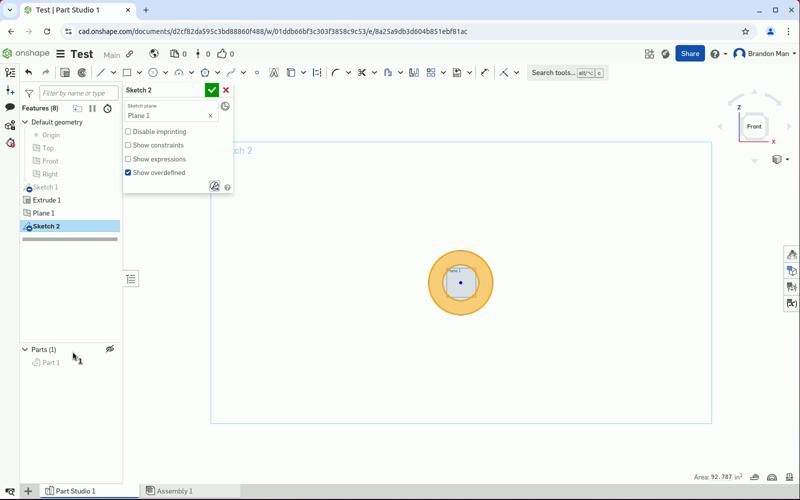
key(shift+y)
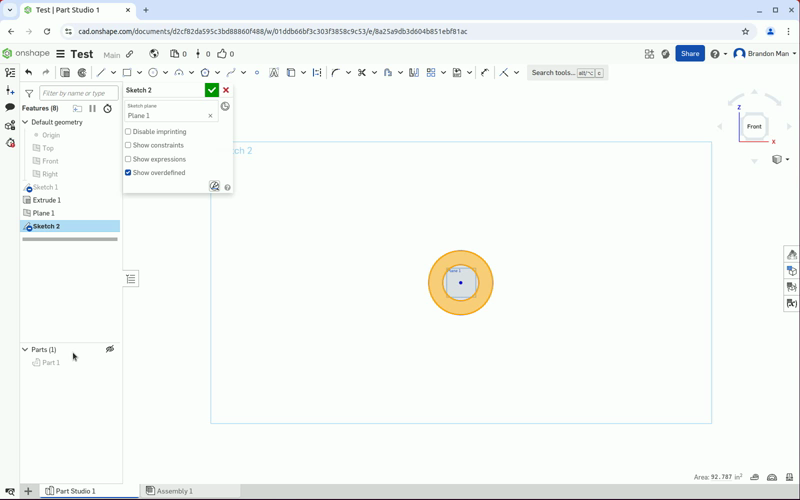
key(shift+e)
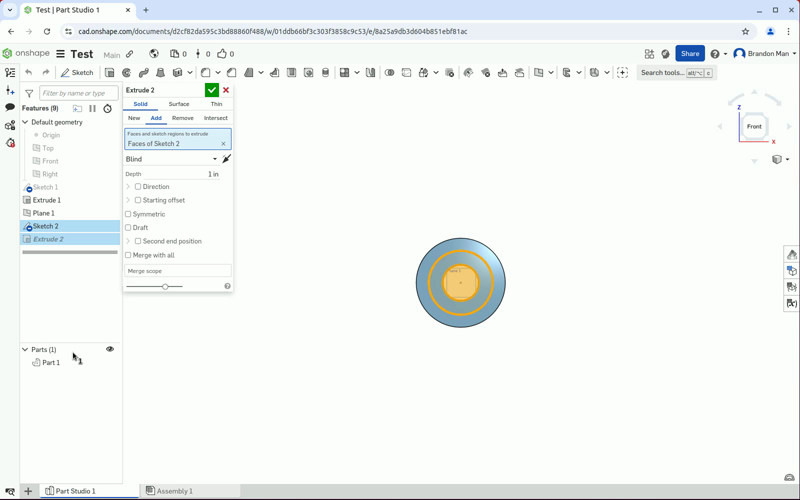
mouse_move(143, 106)
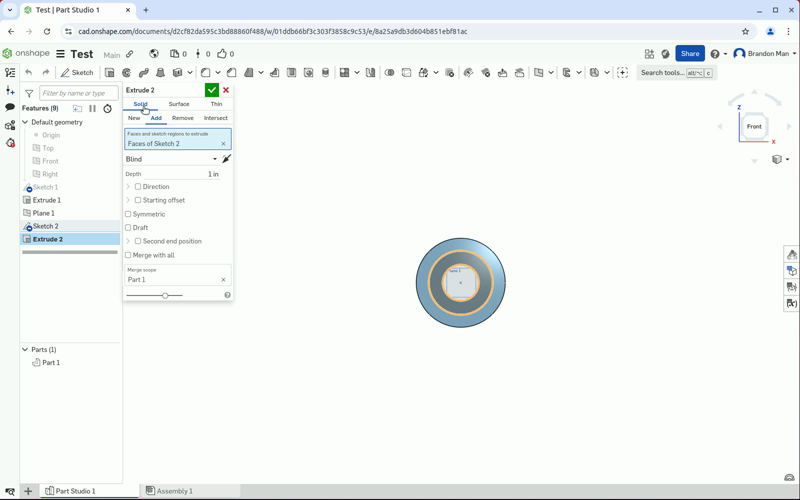
click(143, 106)
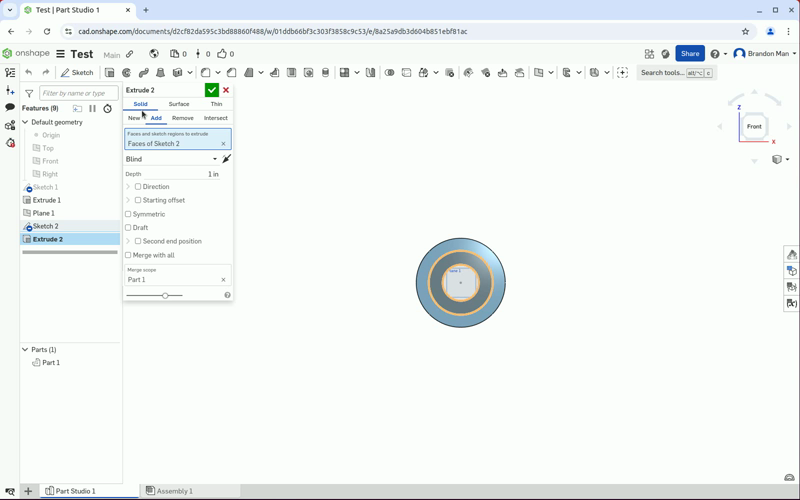
mouse_move(137, 120)
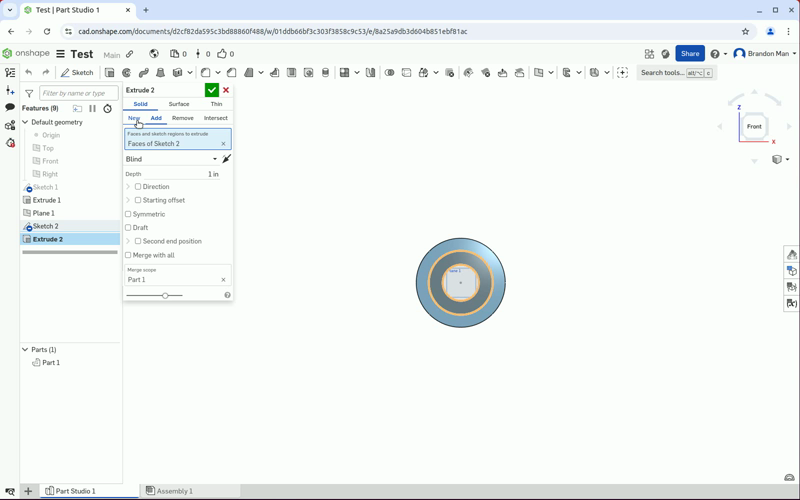
click(137, 120)
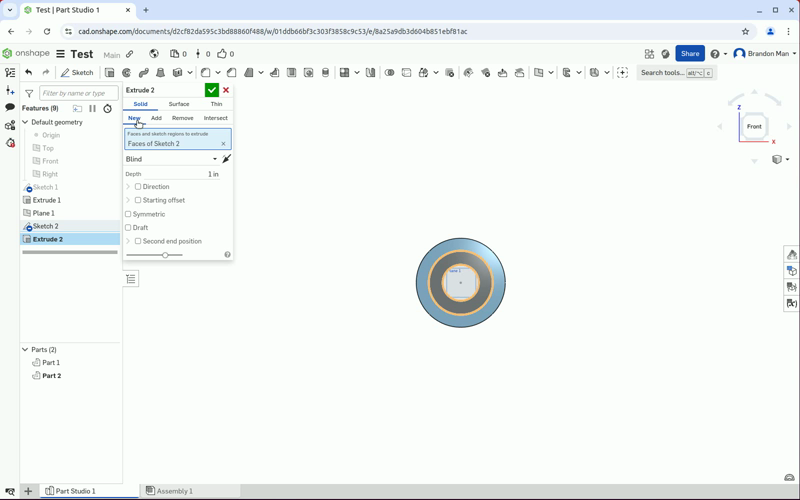
key(tab, 4)
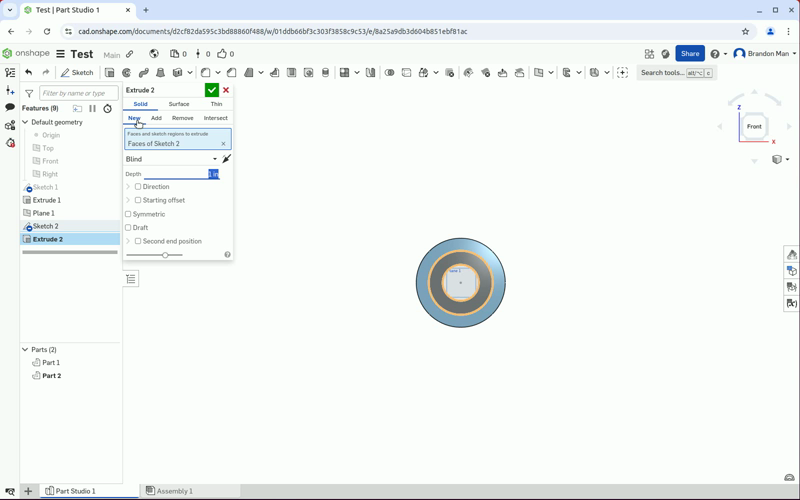
text(1.204)
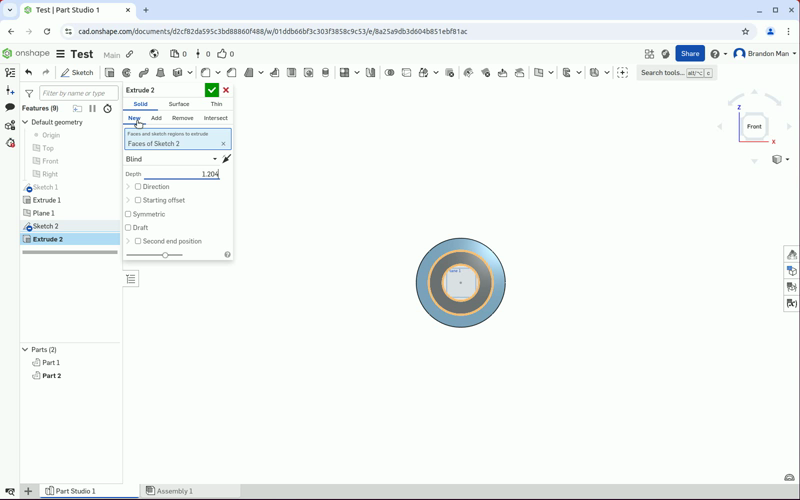
key(enter)
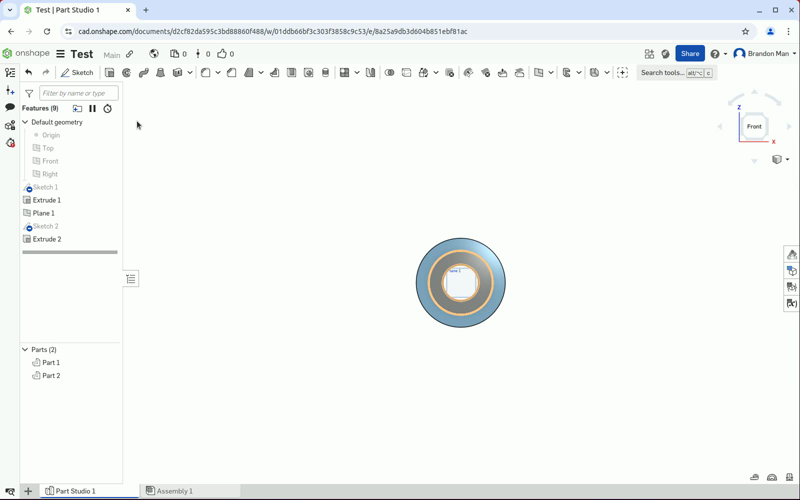
key(shift+h)
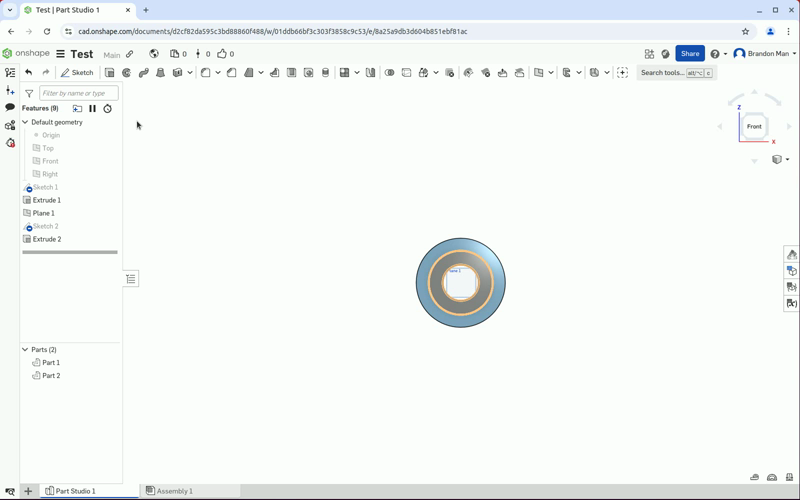
key(shift+h)
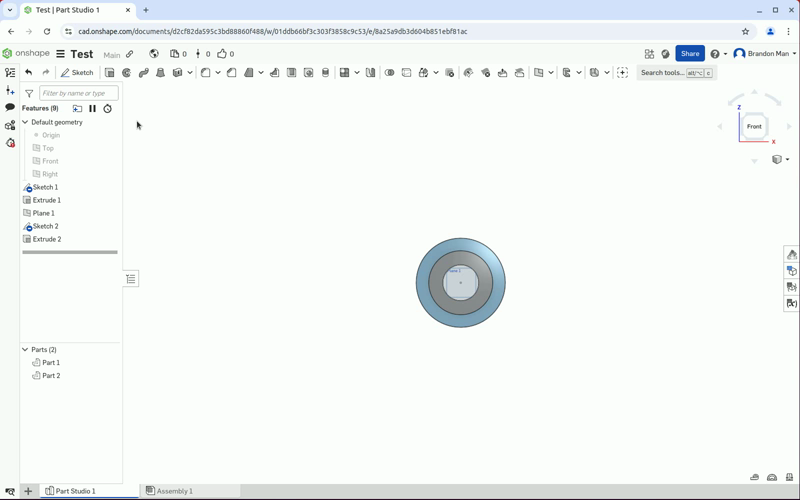
key(shift+7)
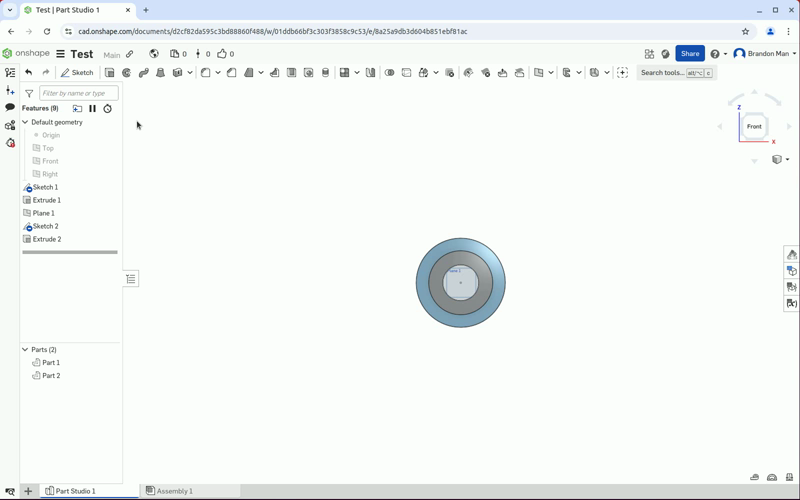
key(left, 2)
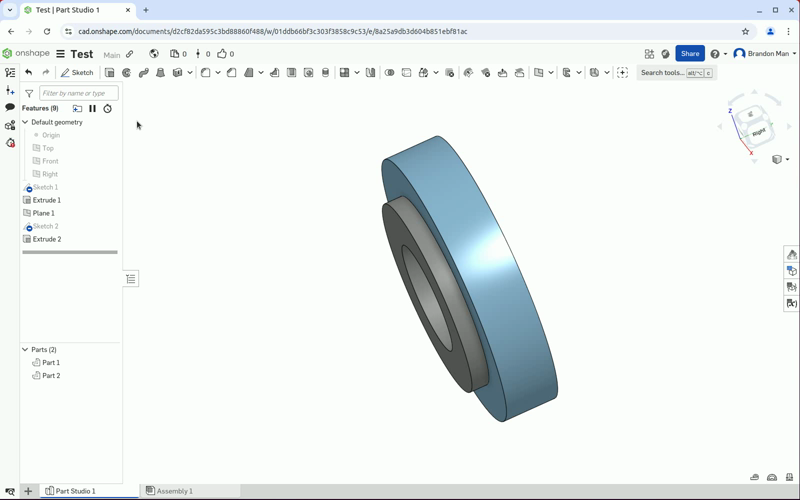
key(down, 2)
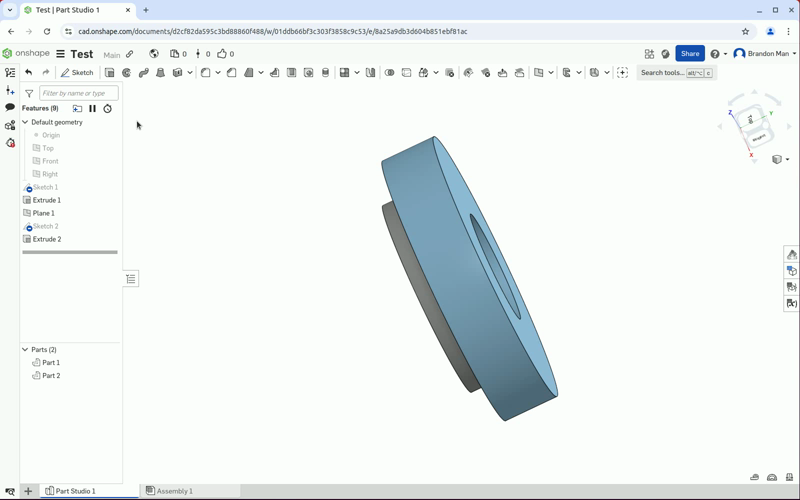
key(up, 2)
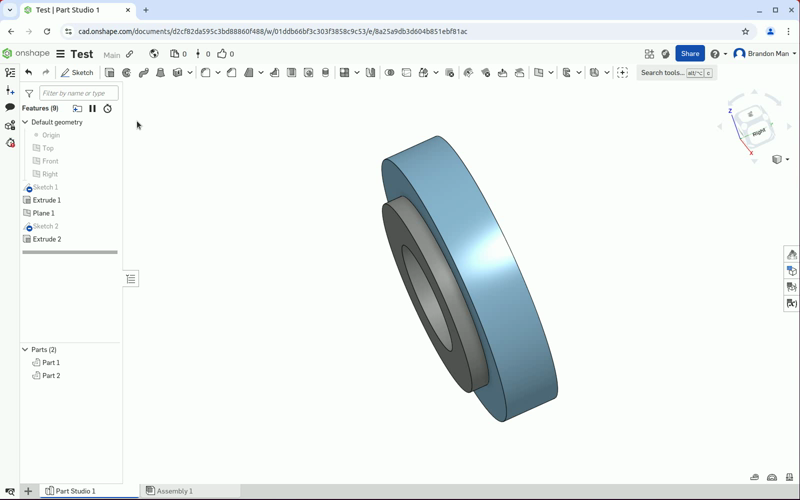
key(right, 2)
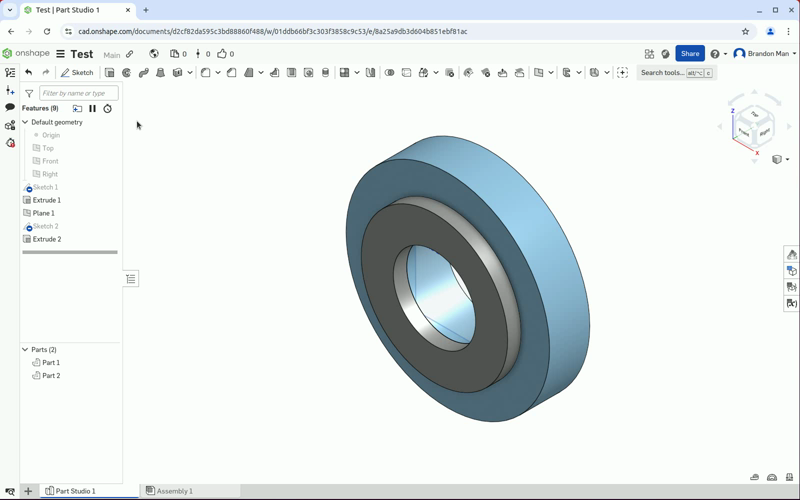
mouse_move(73, 189)
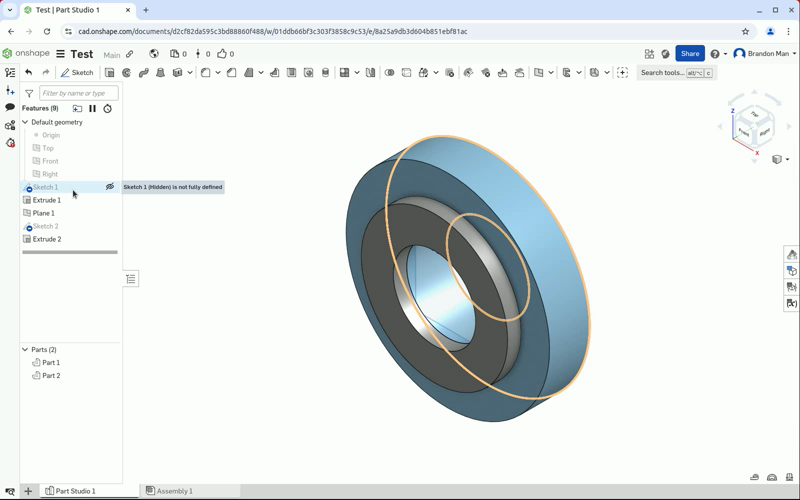
click(73, 189)